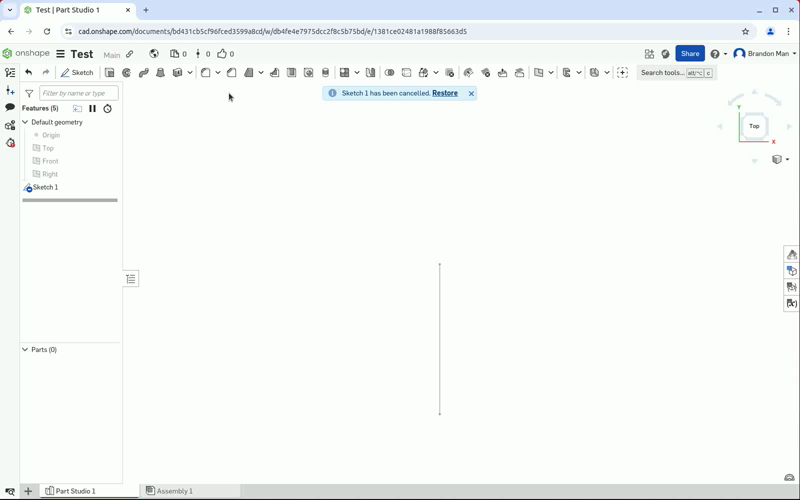
key(shift+h)
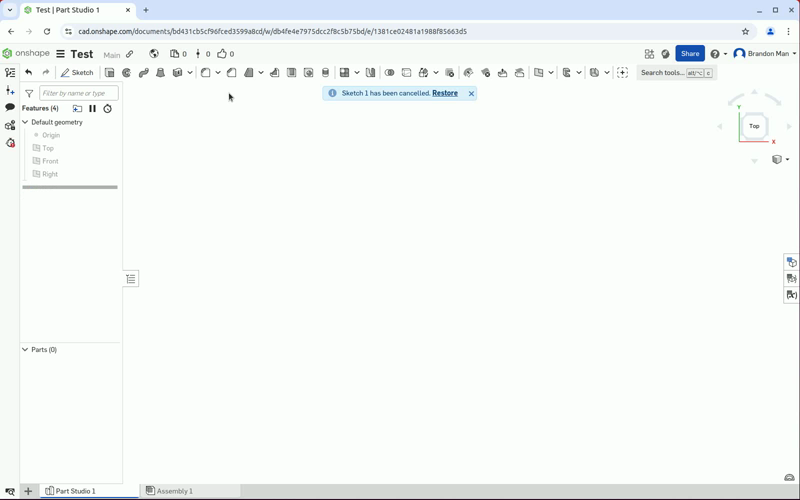
key(shift+s)
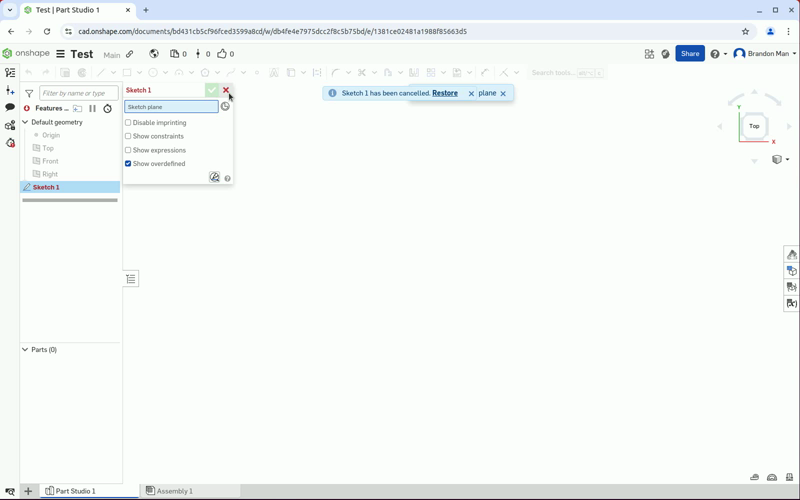
mouse_move(73, 150)
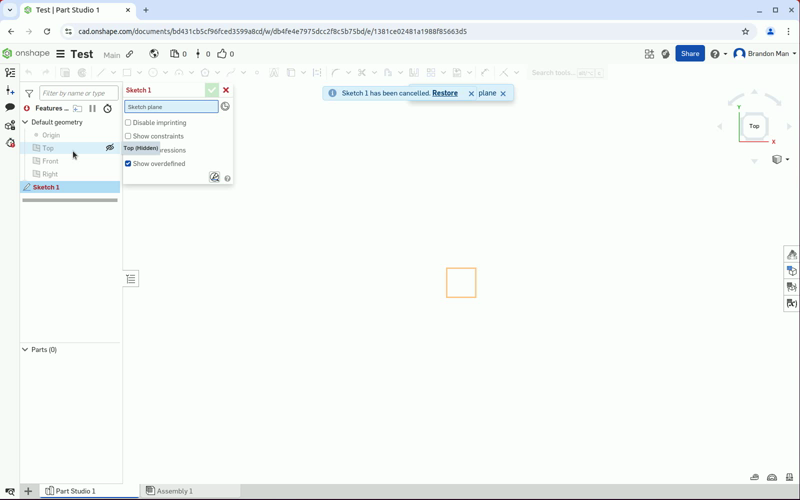
click(73, 150)
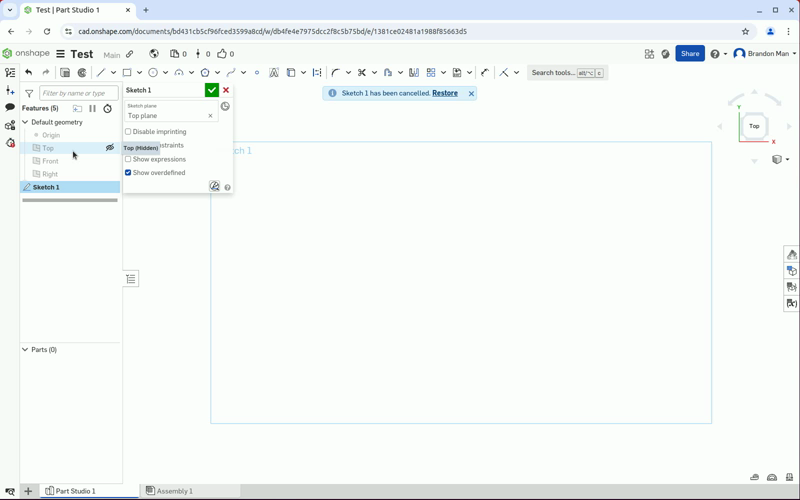
mouse_move(73, 352)
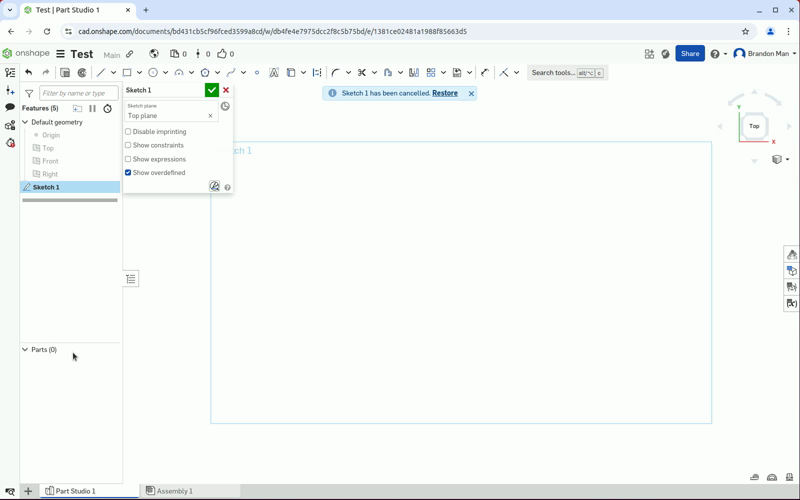
key(y)
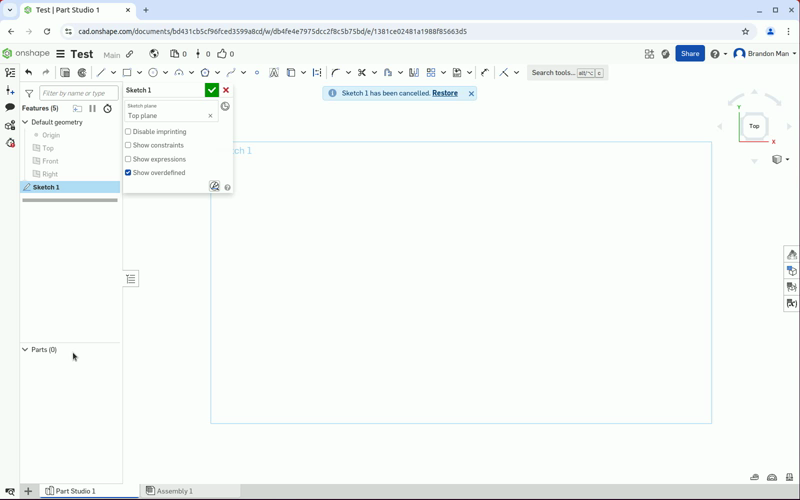
key(c)
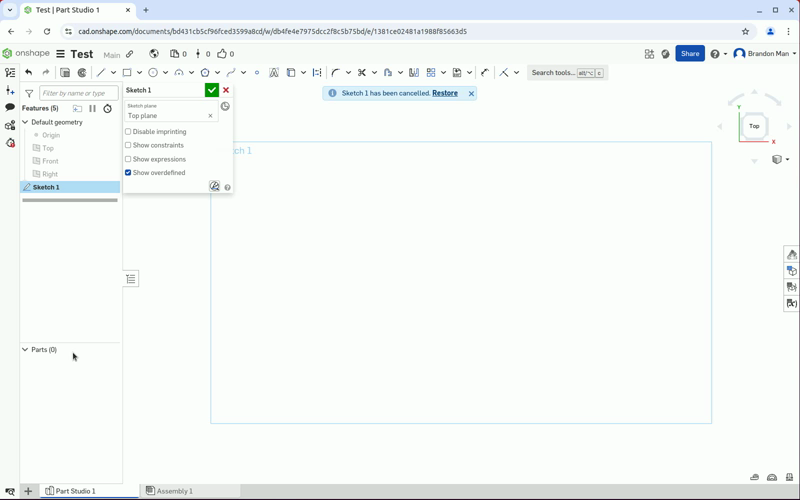
key_down(shift)
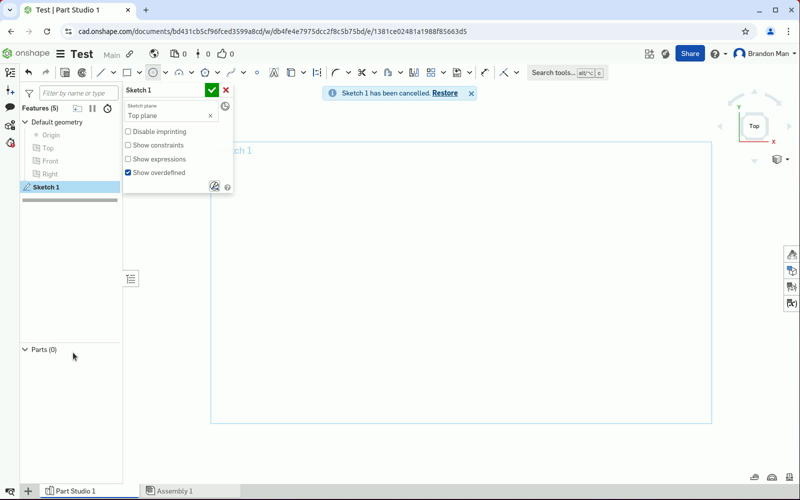
mouse_move(404, 176)
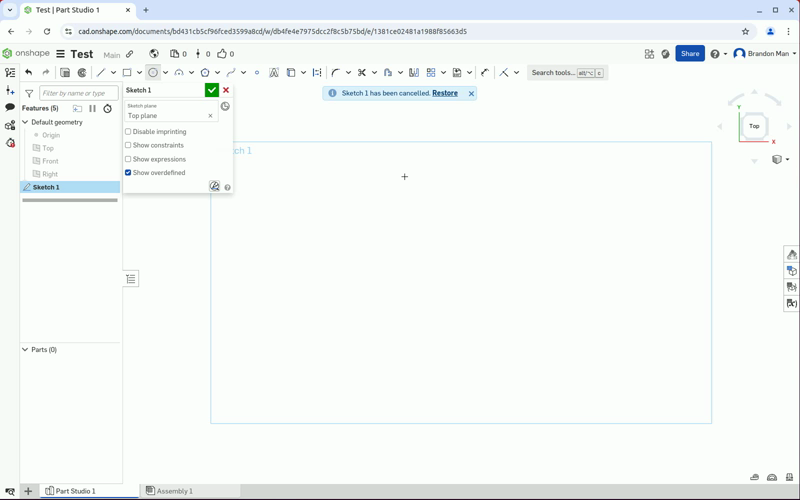
click(404, 176)
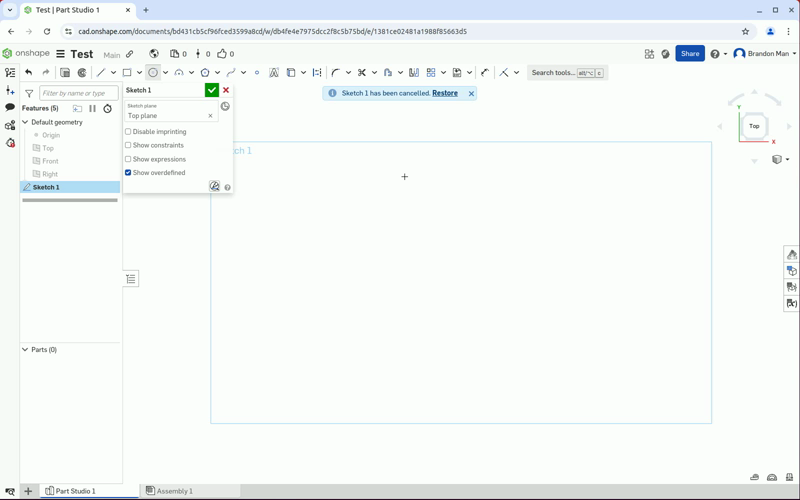
key_up(shift)
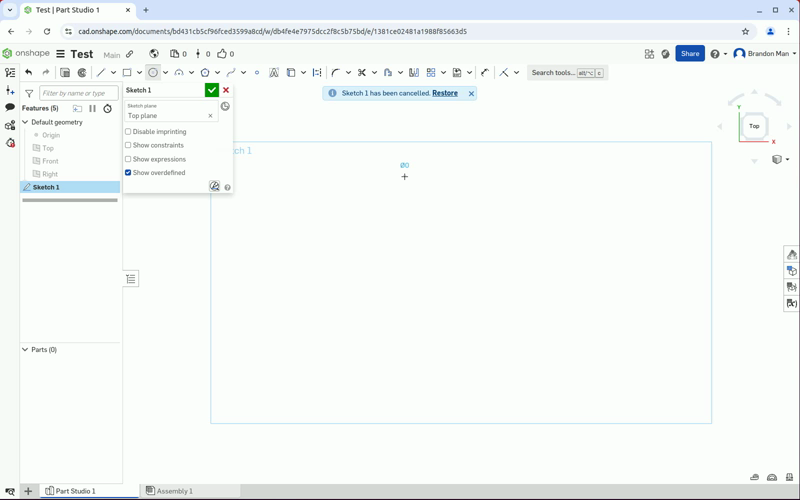
mouse_move(411, 176)
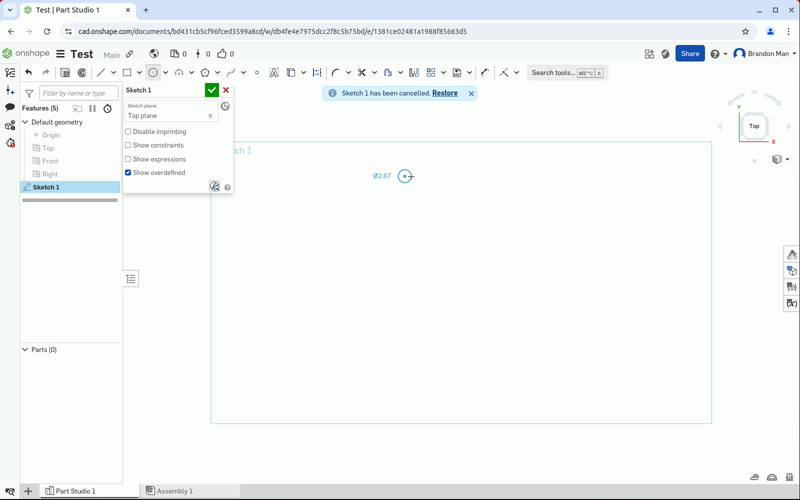
click(411, 176)
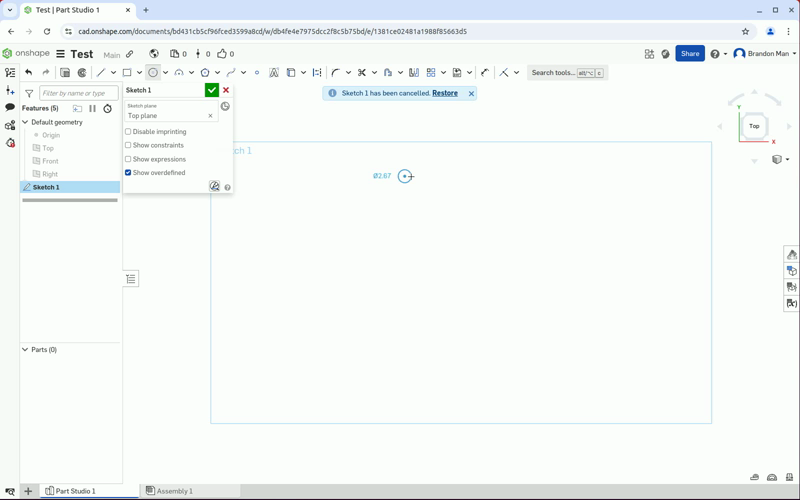
key(esc)
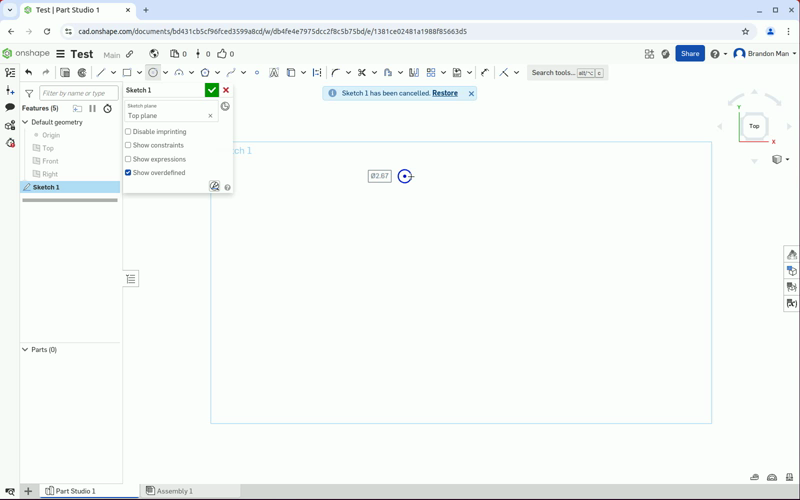
mouse_move(410, 175)
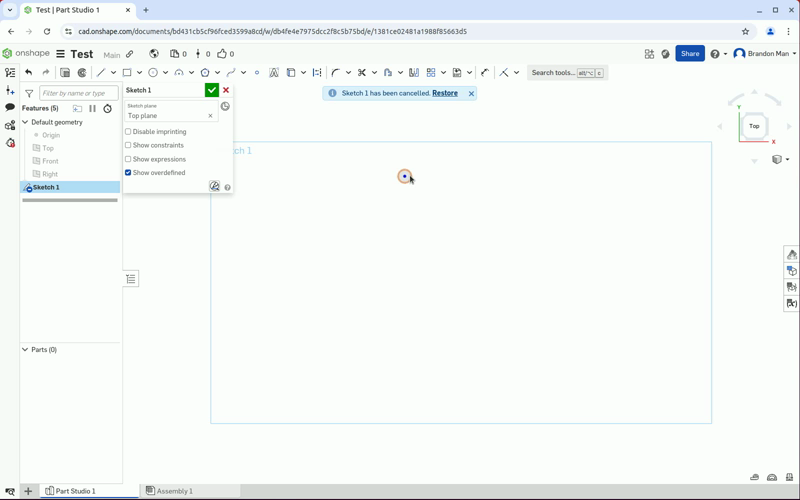
scroll(6)
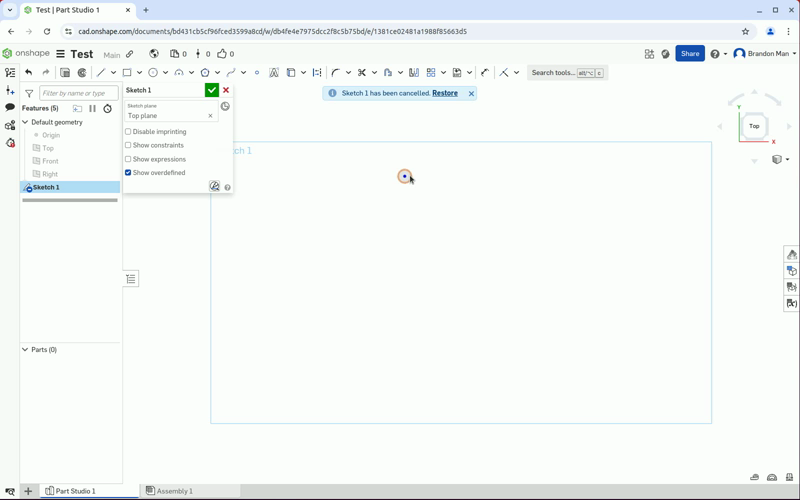
scroll(6)
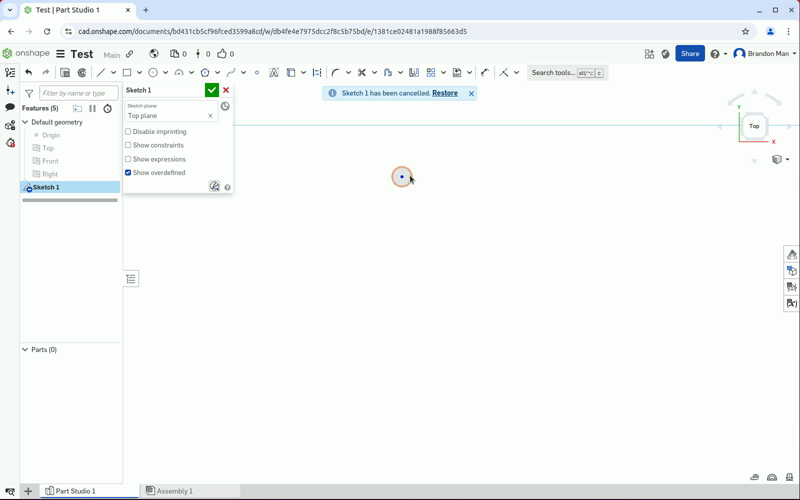
scroll(6)
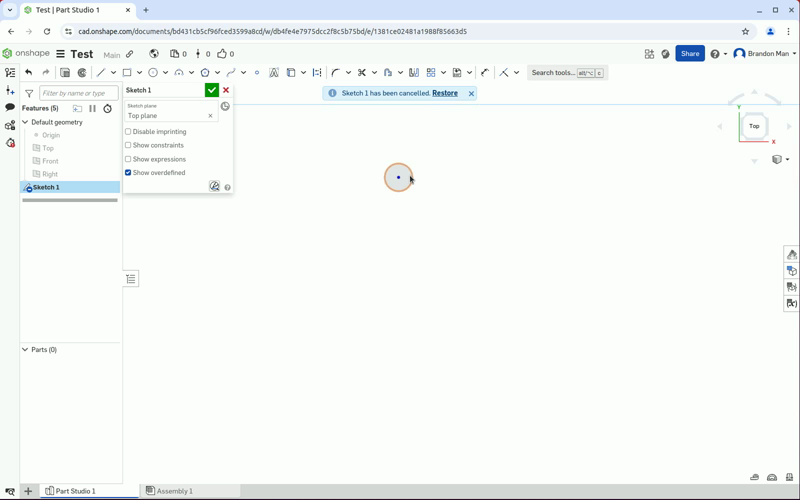
scroll(6)
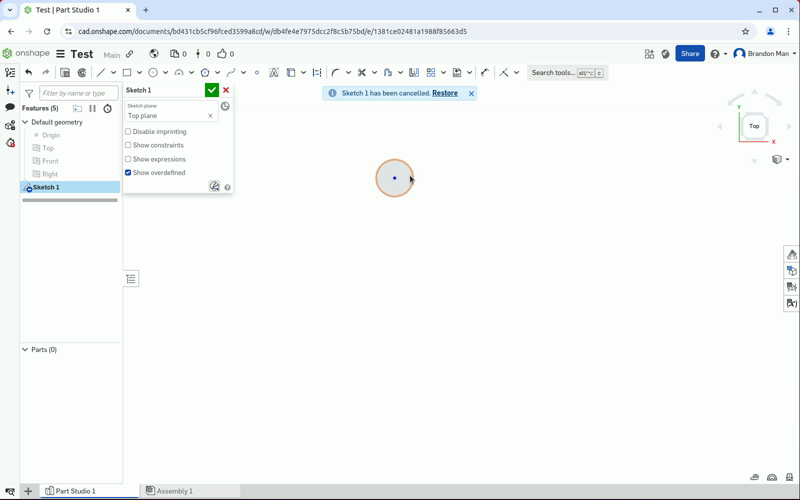
scroll(6)
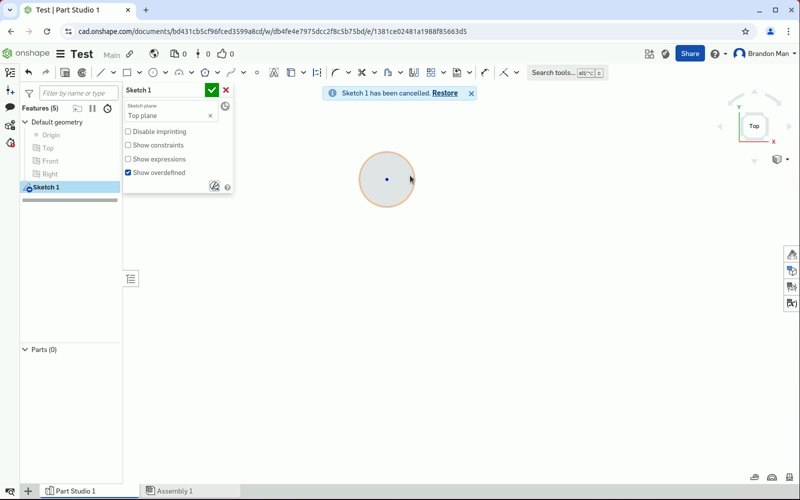
scroll(6)
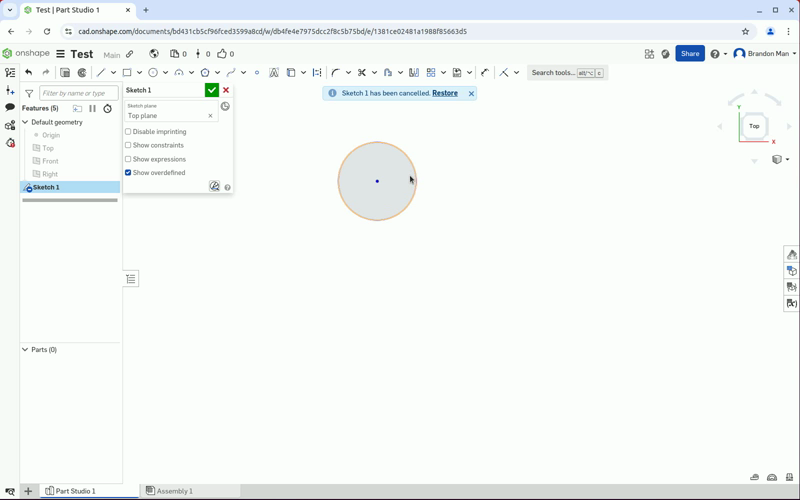
scroll(6)
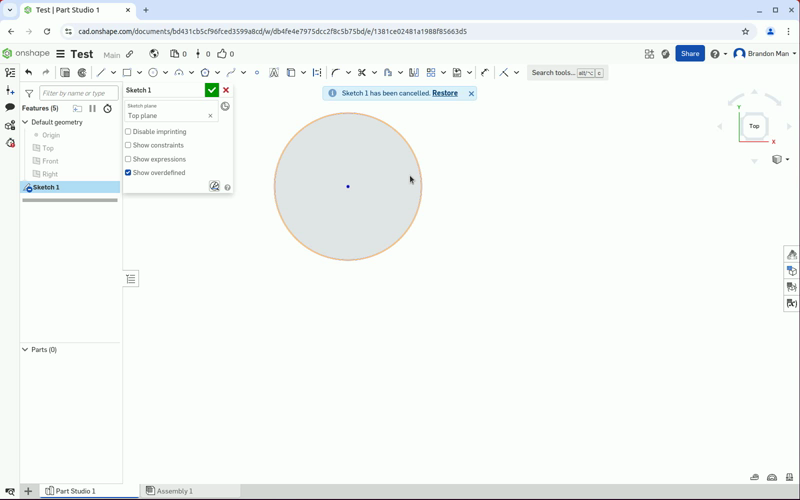
click(410, 175)
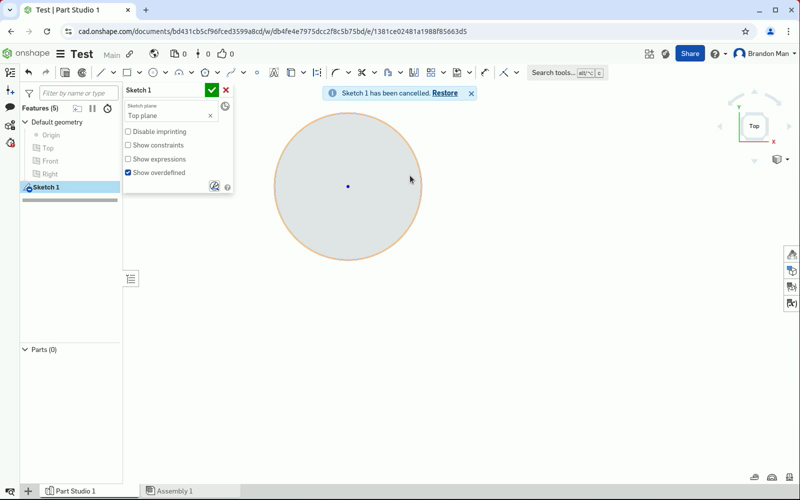
scroll(-6)
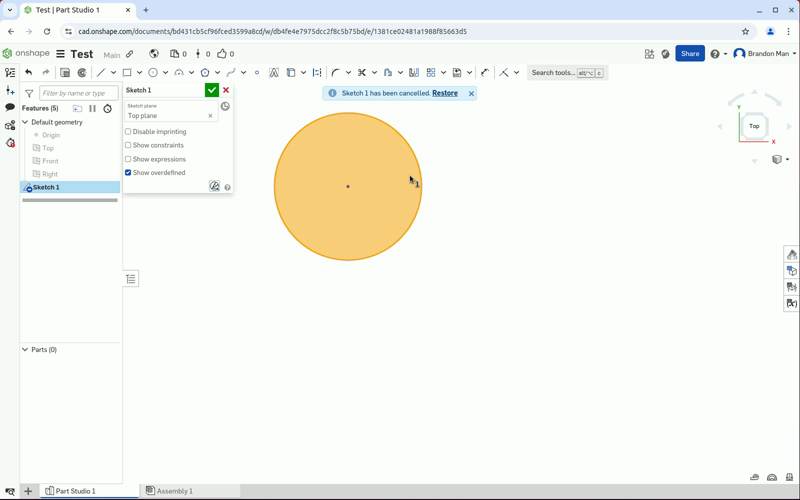
scroll(-6)
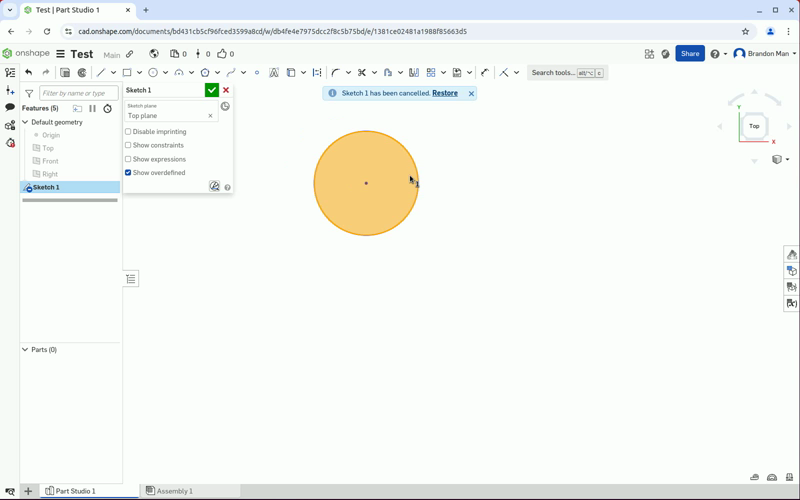
scroll(-6)
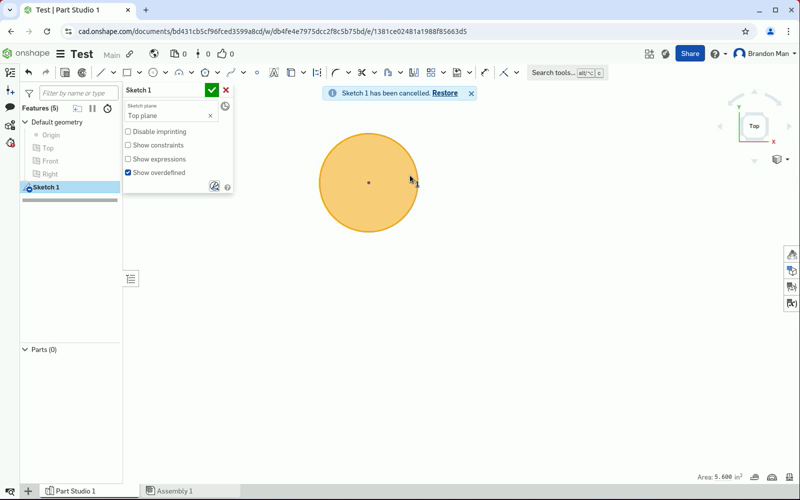
scroll(-6)
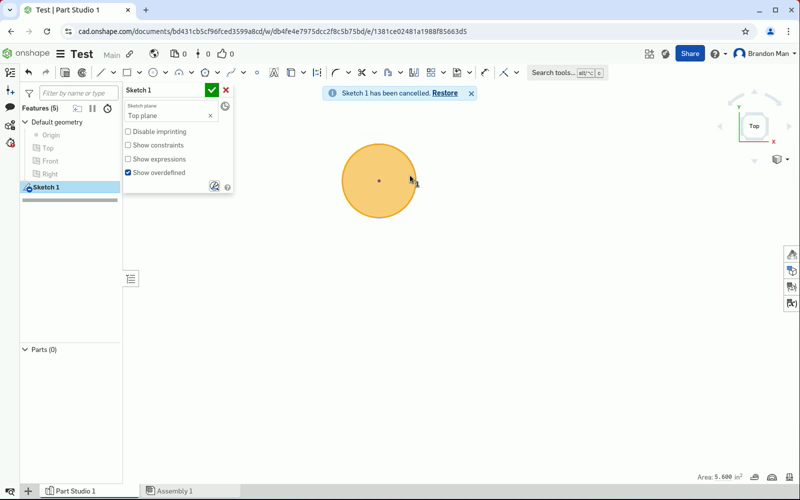
scroll(-6)
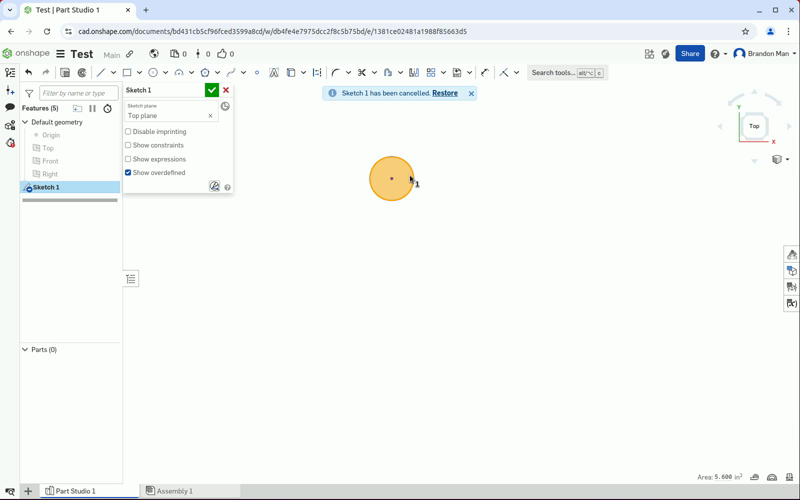
scroll(-6)
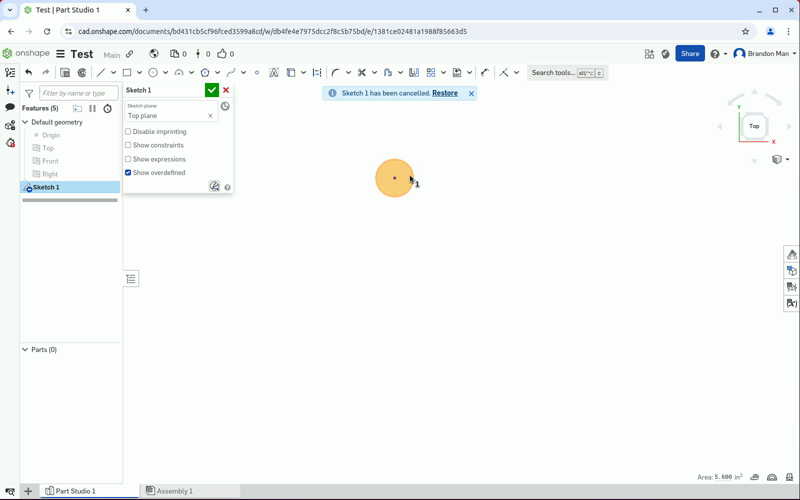
scroll(-6)
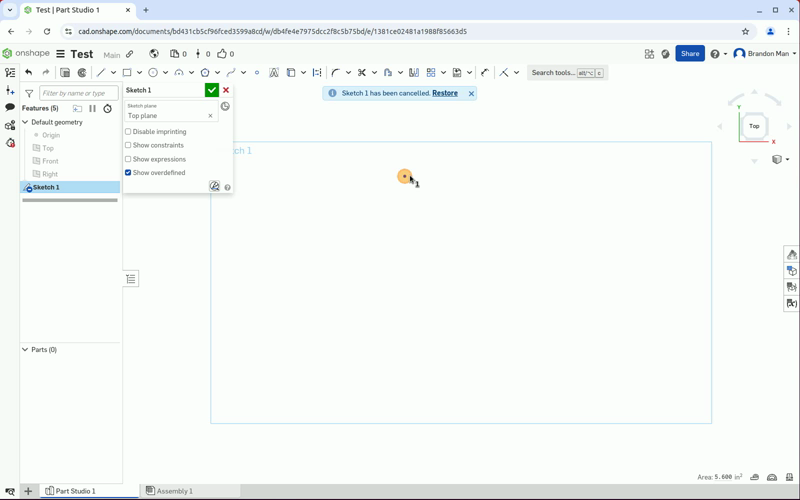
mouse_move(73, 352)
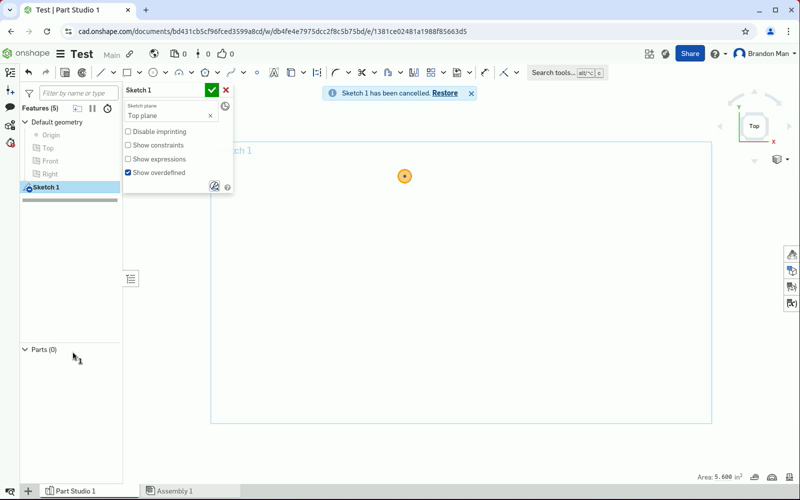
key(shift+y)
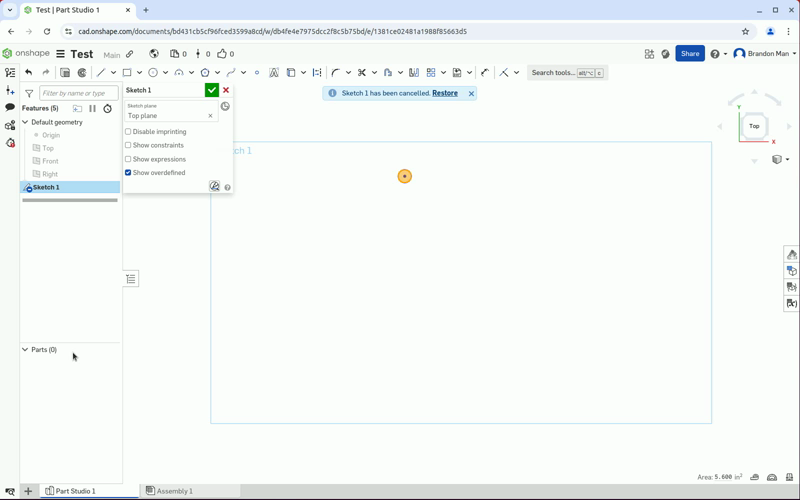
key(shift+e)
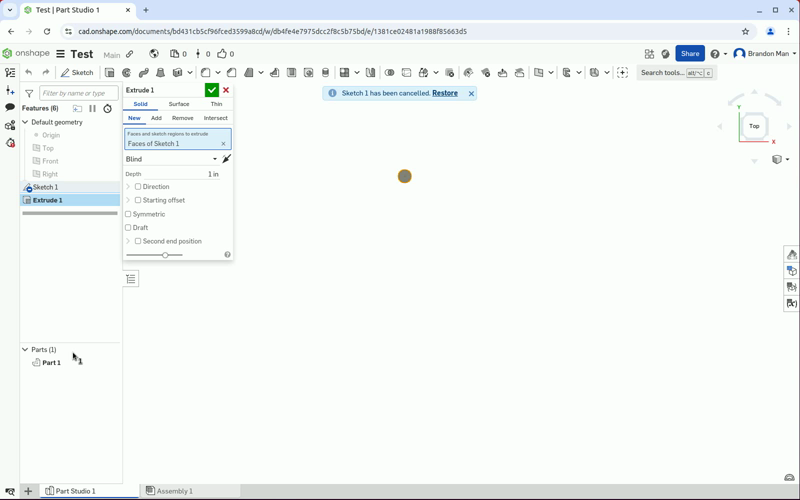
mouse_move(143, 106)
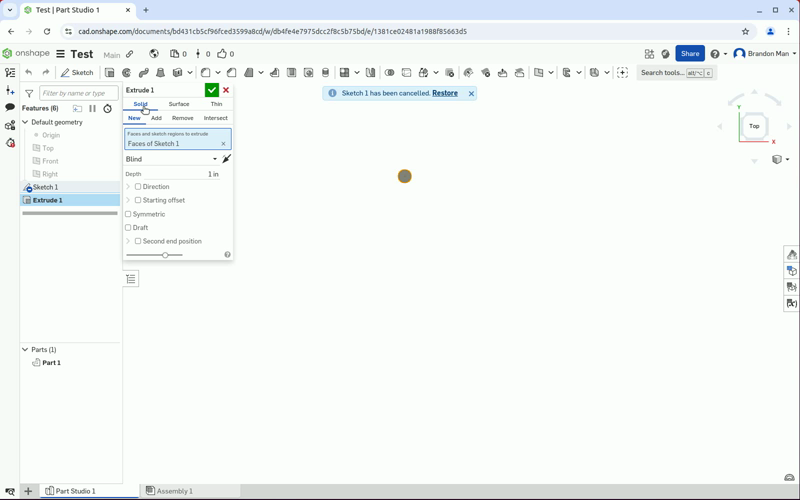
click(143, 106)
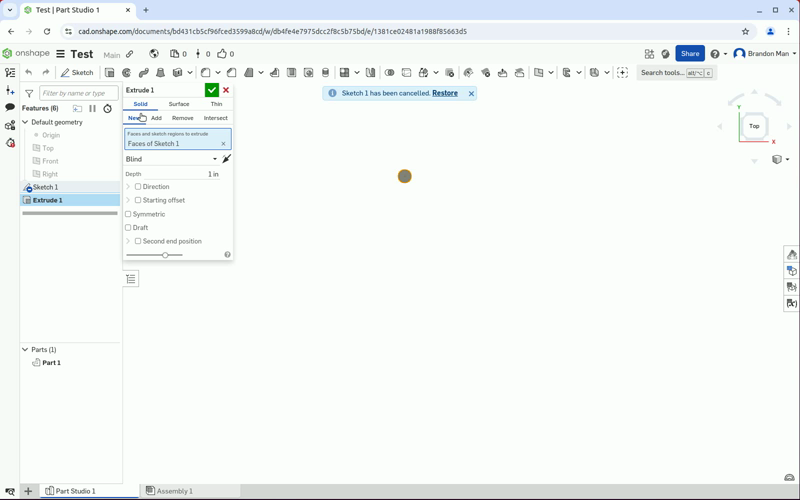
mouse_move(137, 120)
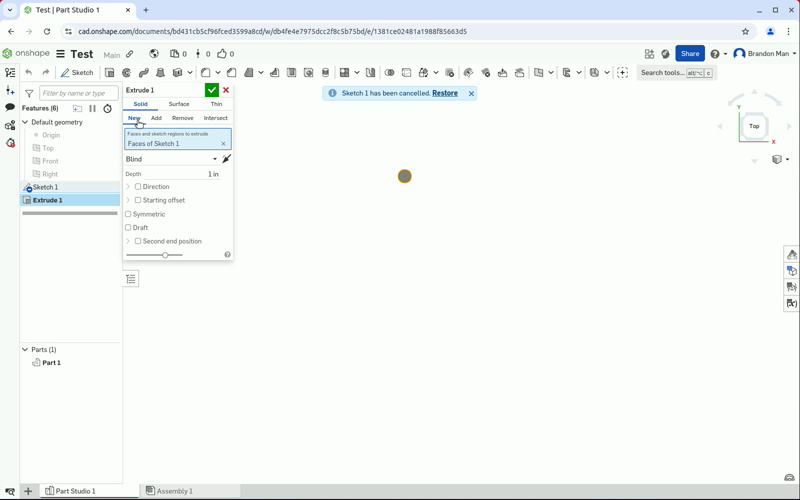
click(137, 120)
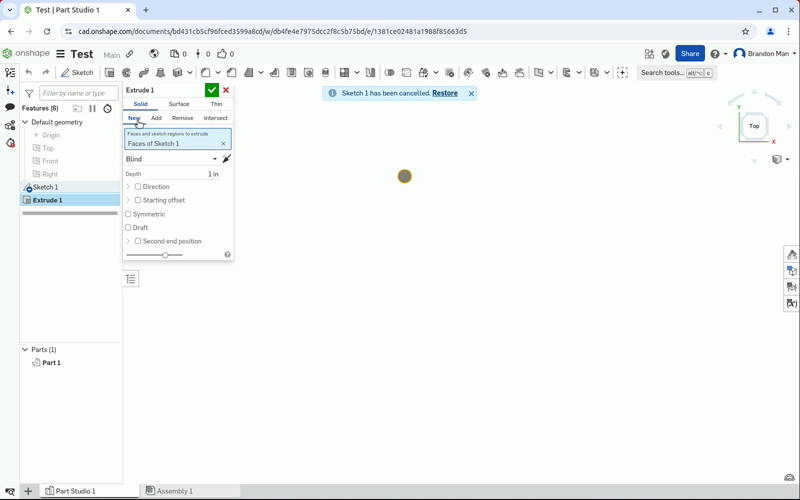
key(tab, 4)
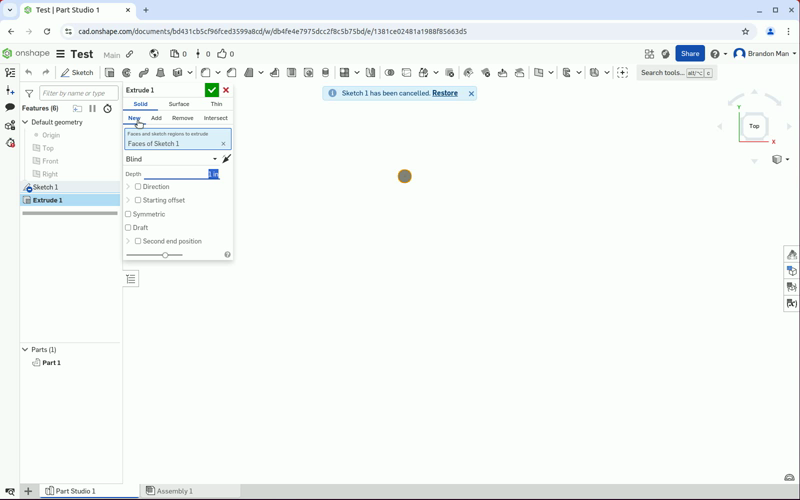
text(4.814)
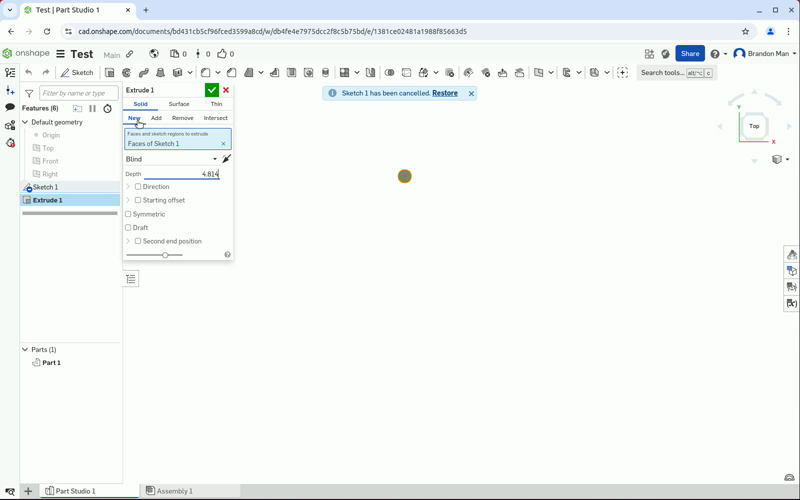
key(enter)
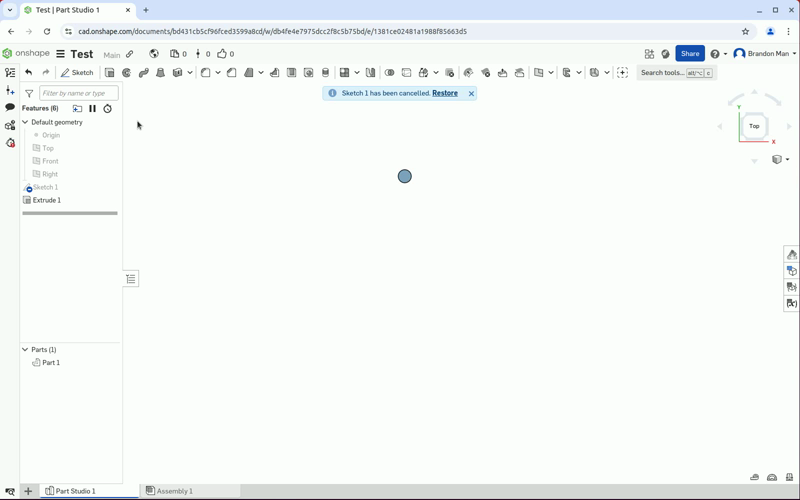
key(shift+h)
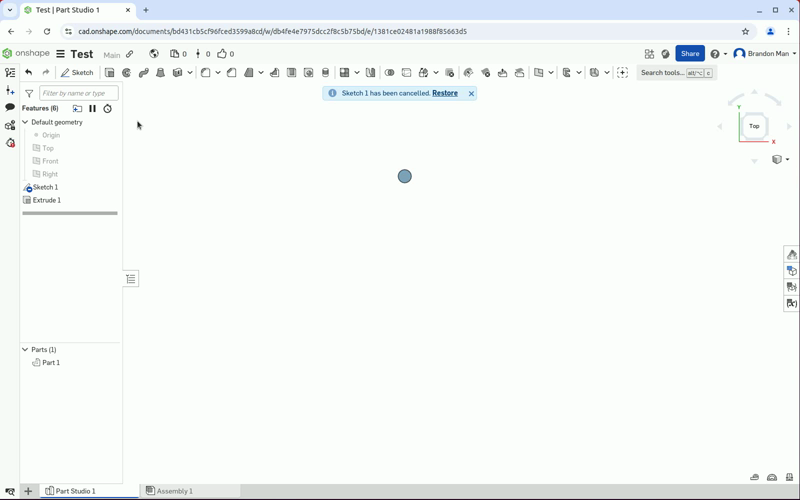
key(shift+h)
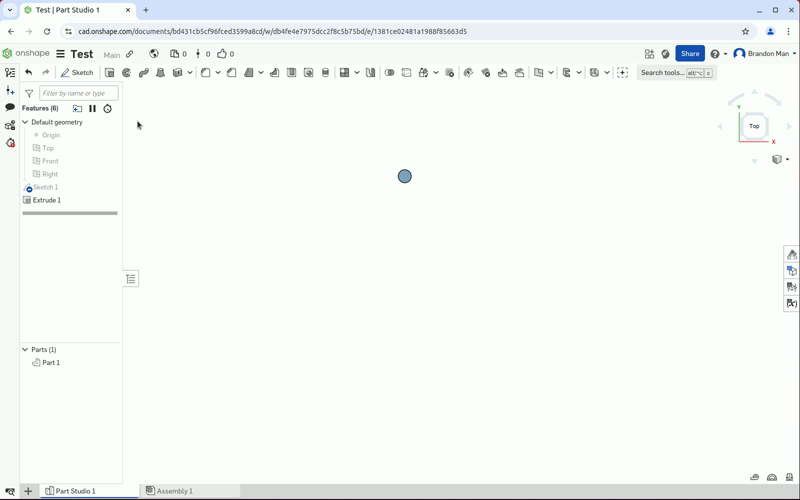
mouse_move(73, 189)
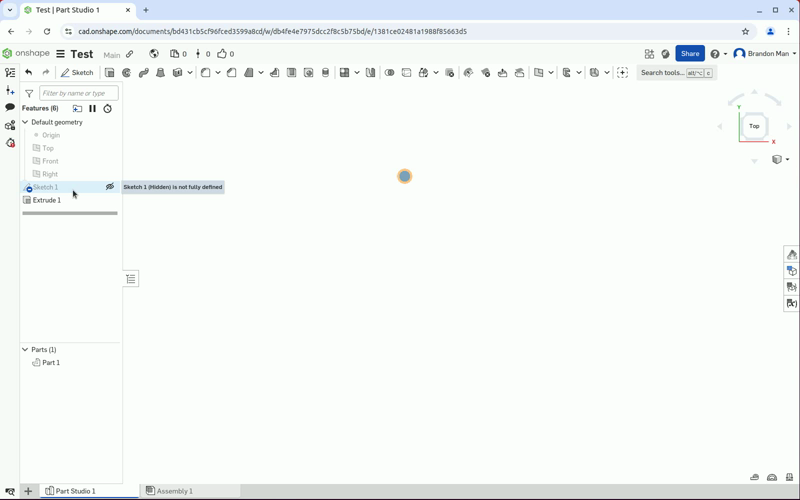
click(73, 189)
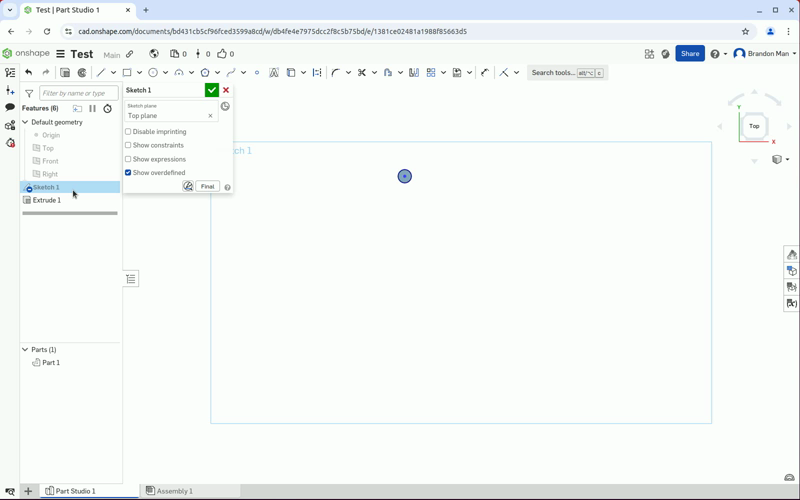
mouse_move(229, 92)
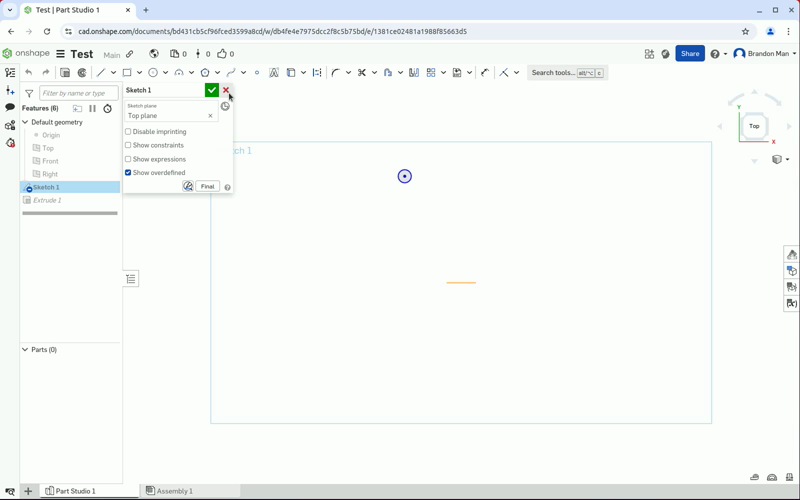
click(229, 92)
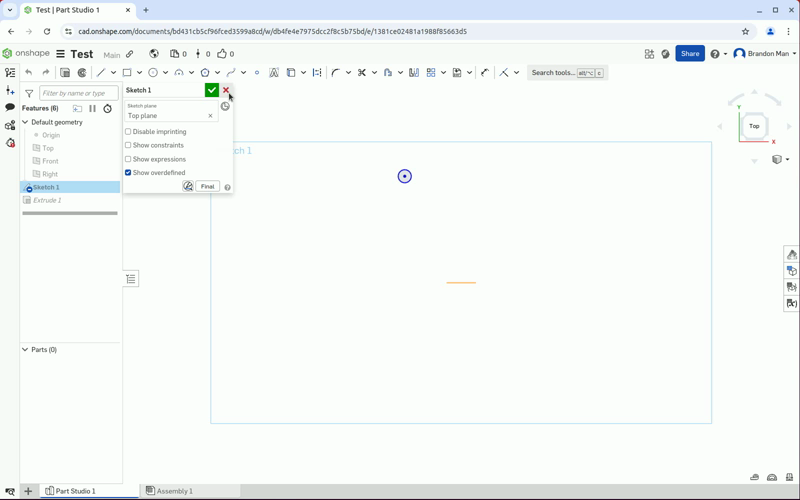
key(shift+s)
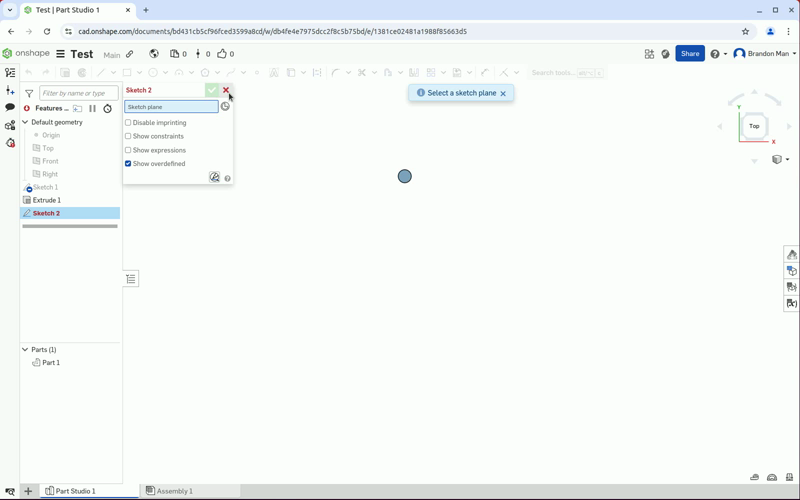
mouse_move(73, 150)
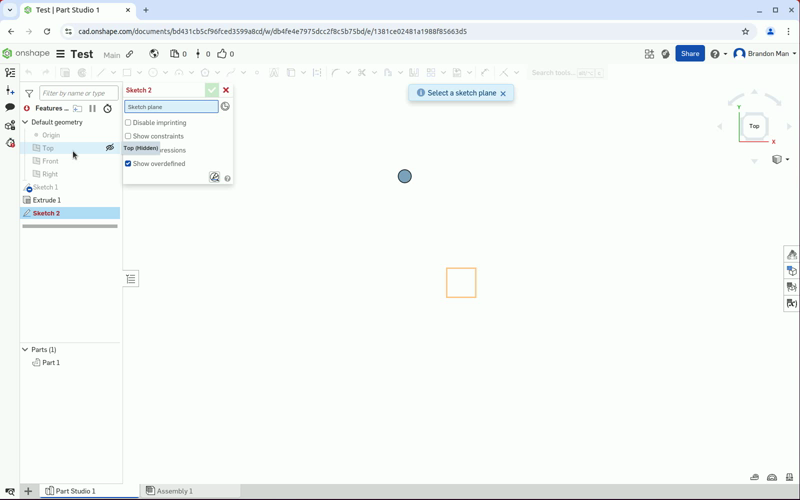
click(73, 150)
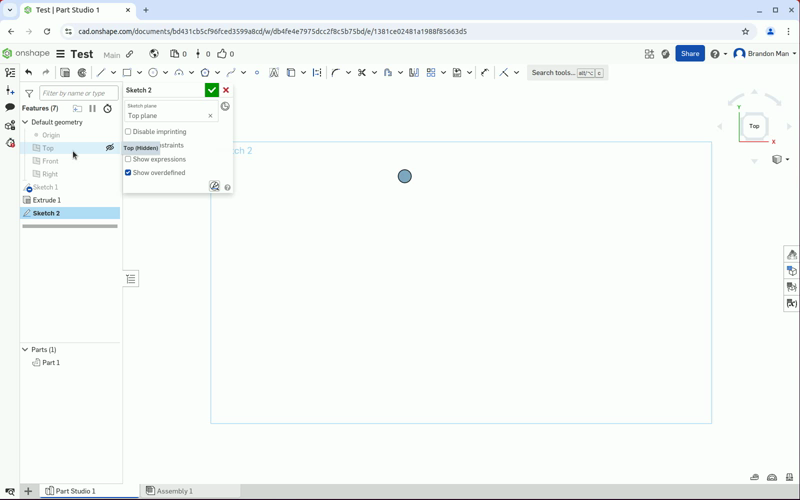
mouse_move(73, 352)
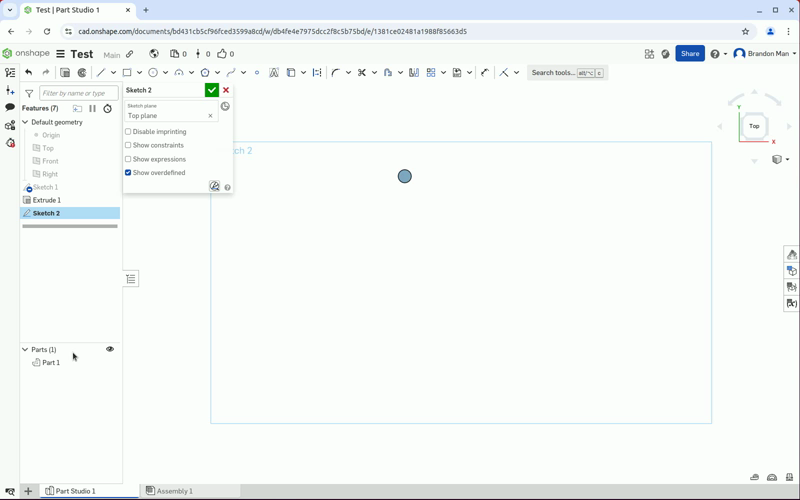
key(y)
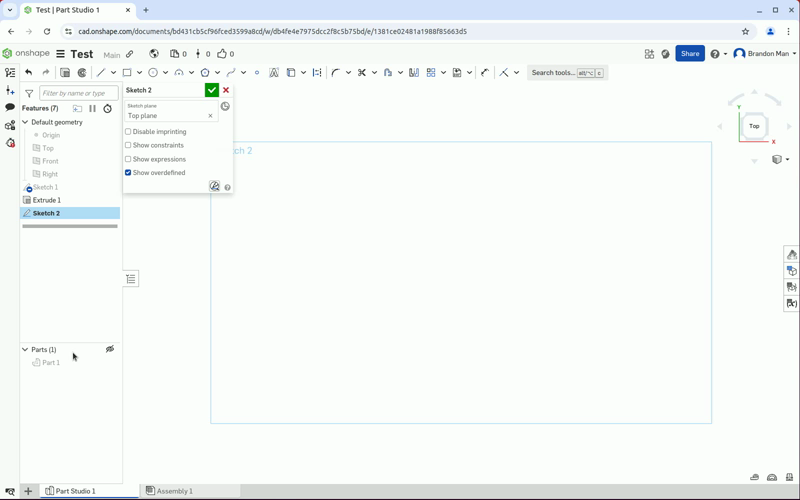
key(c)
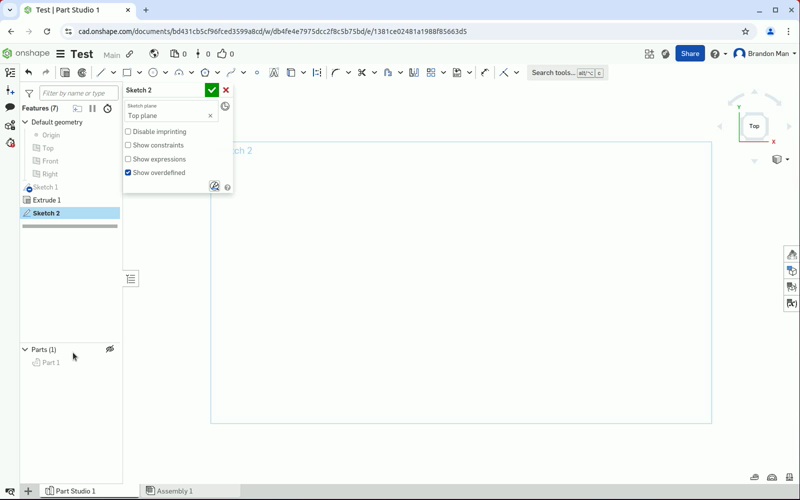
key_down(shift)
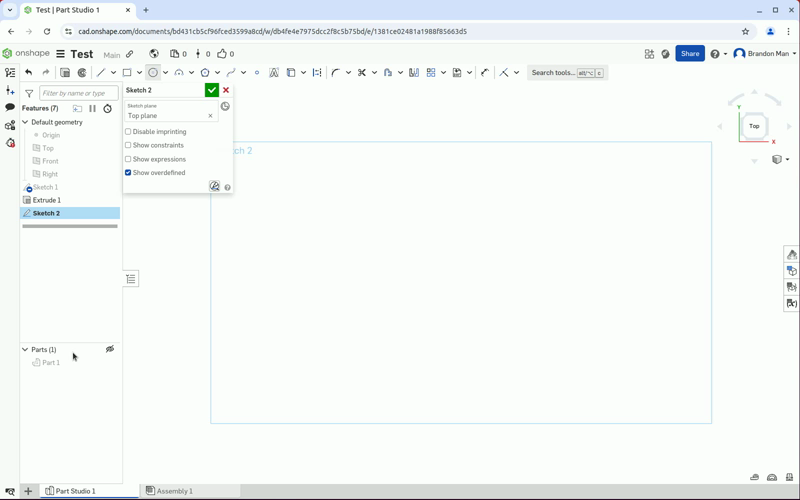
mouse_move(517, 176)
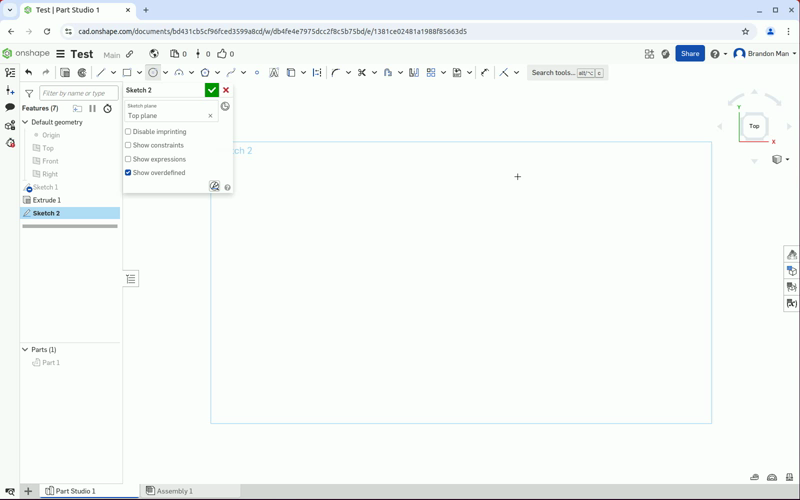
click(517, 176)
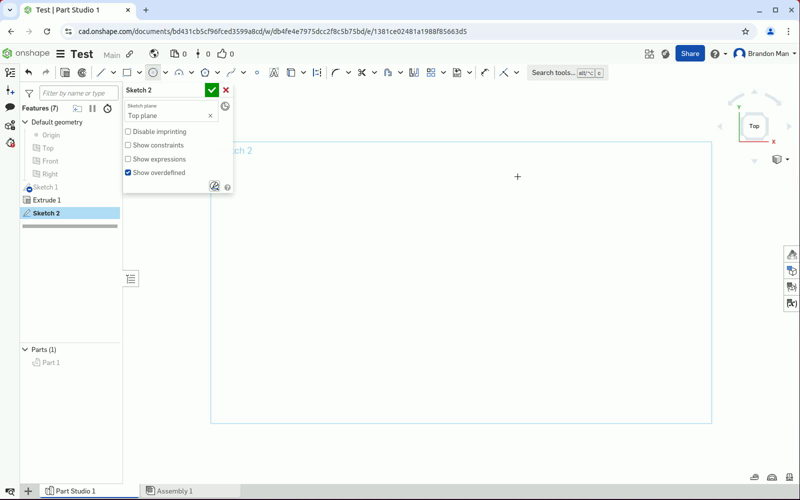
key_up(shift)
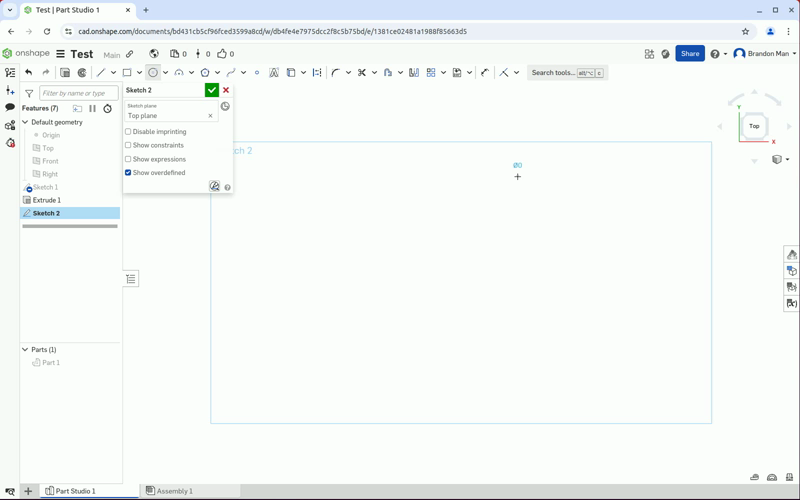
mouse_move(523, 176)
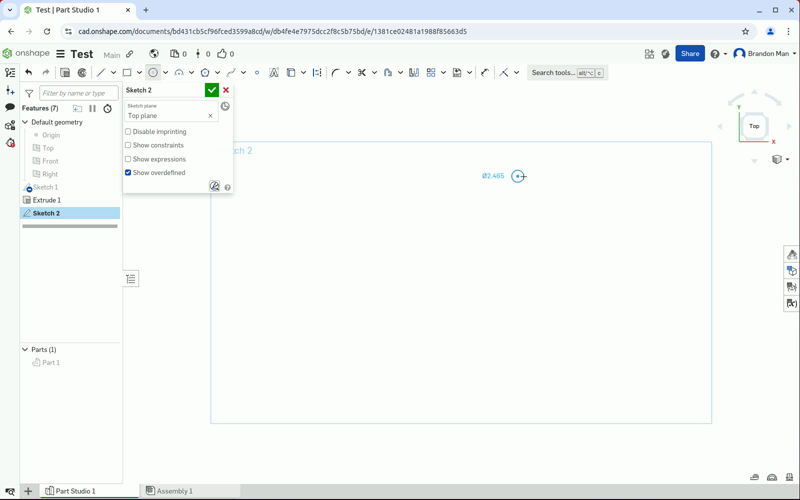
click(523, 176)
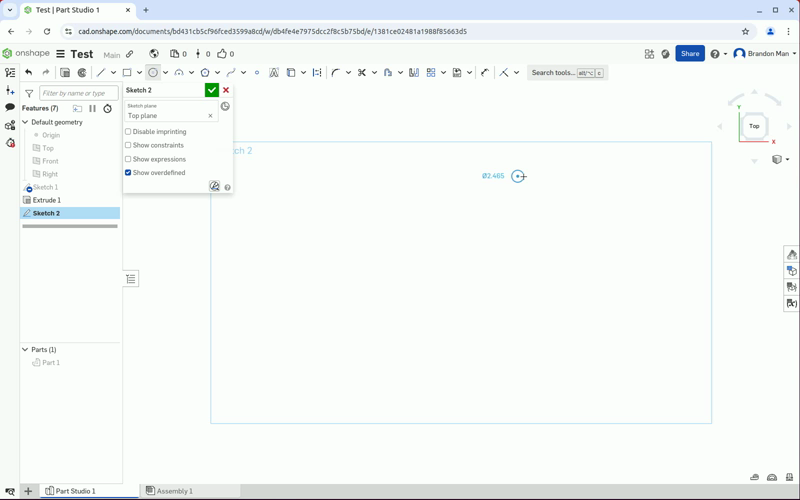
key(esc)
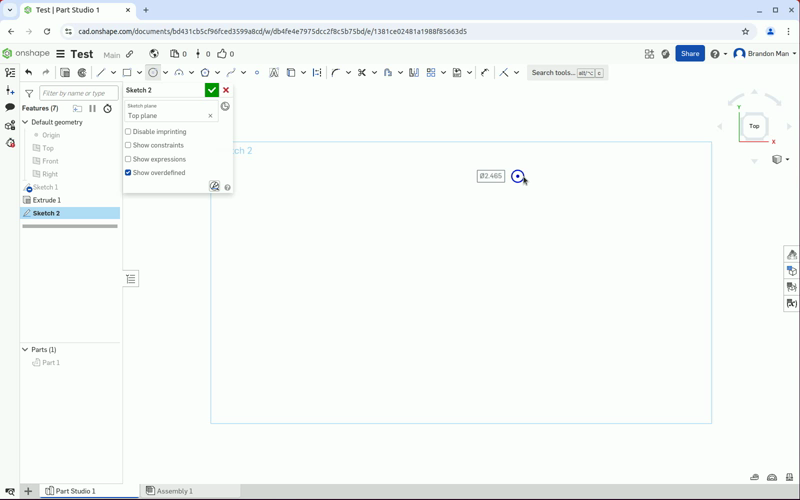
mouse_move(518, 180)
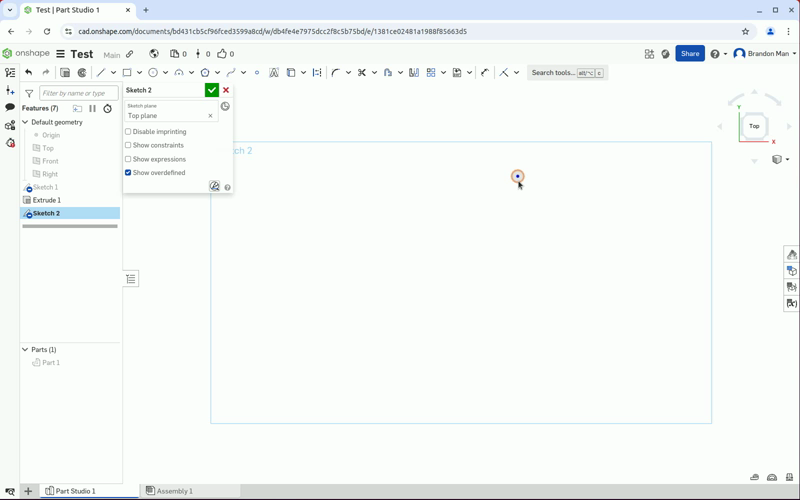
scroll(6)
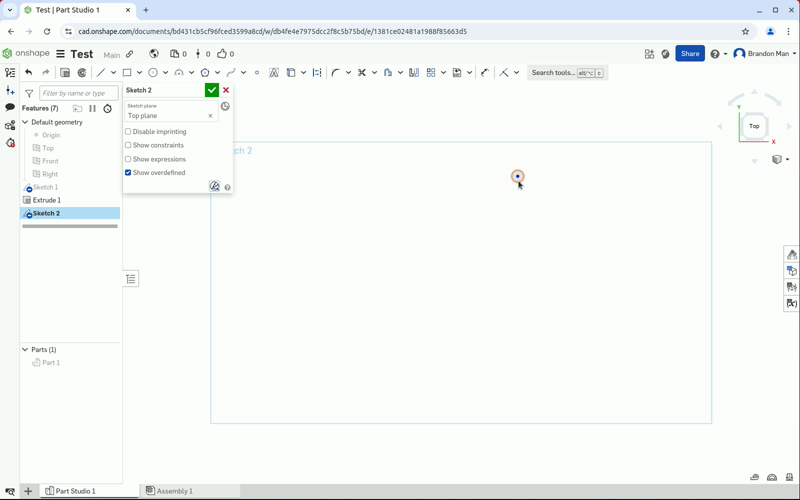
scroll(6)
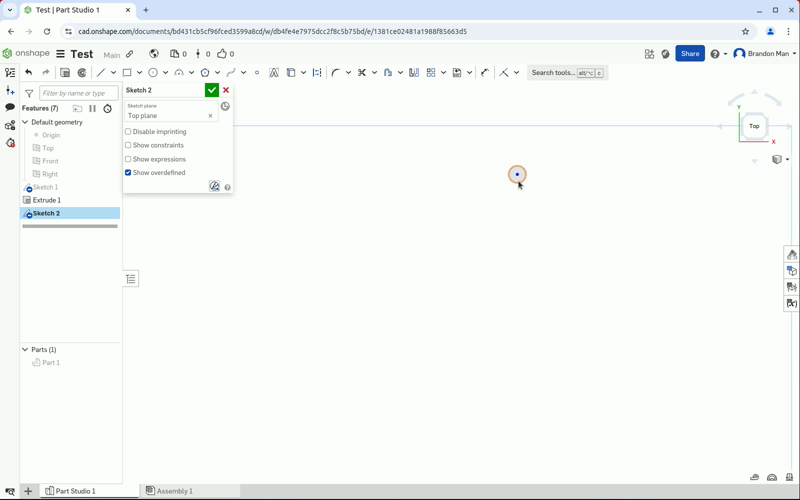
scroll(6)
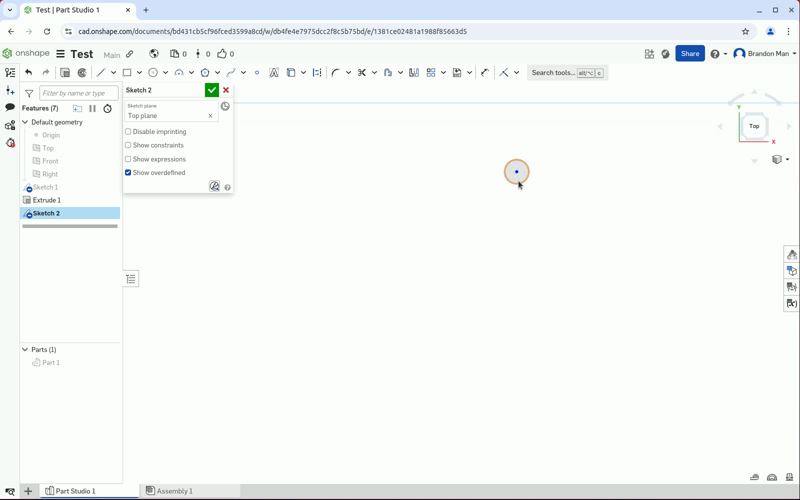
scroll(6)
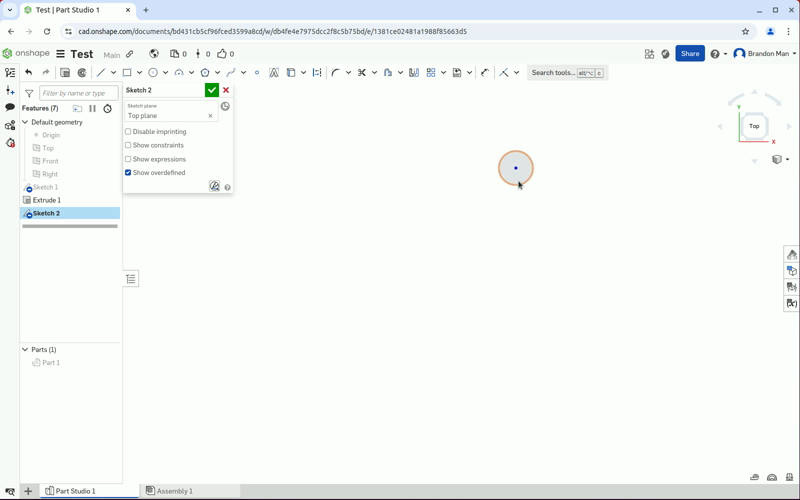
scroll(6)
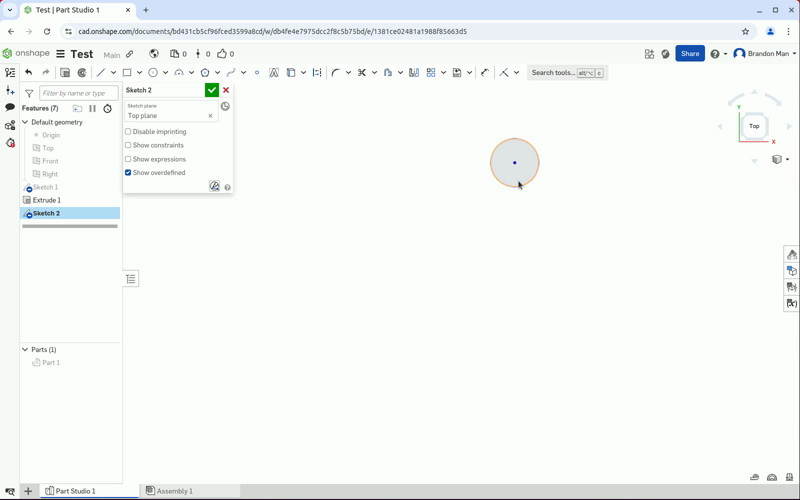
scroll(6)
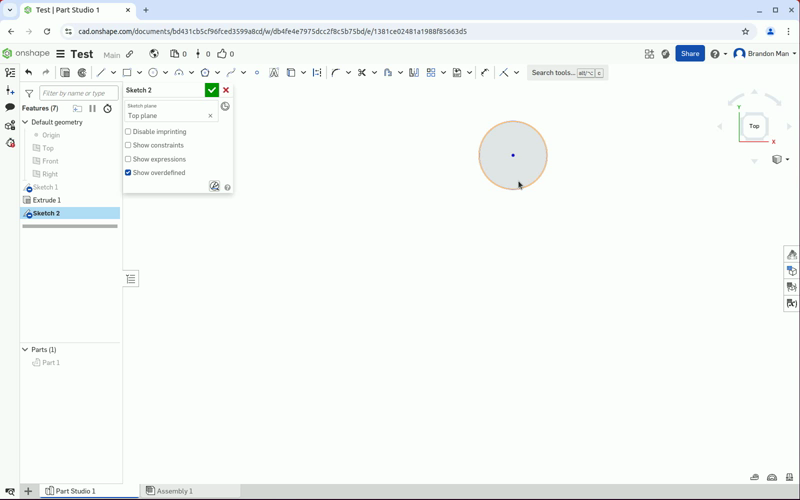
scroll(6)
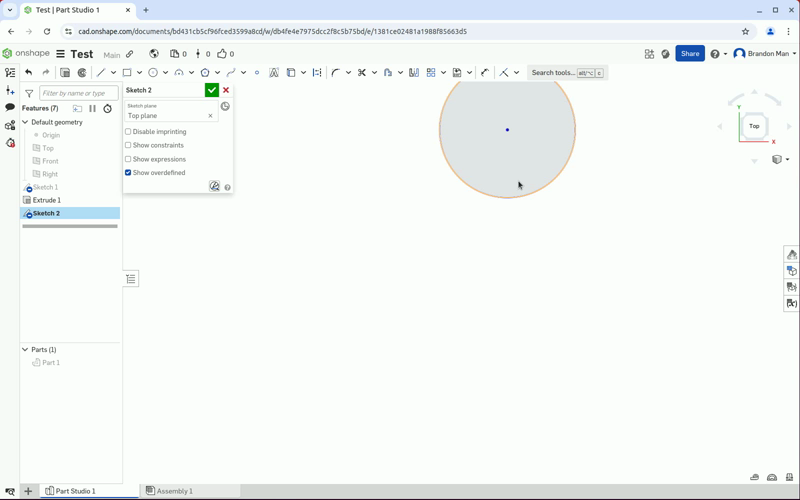
click(518, 180)
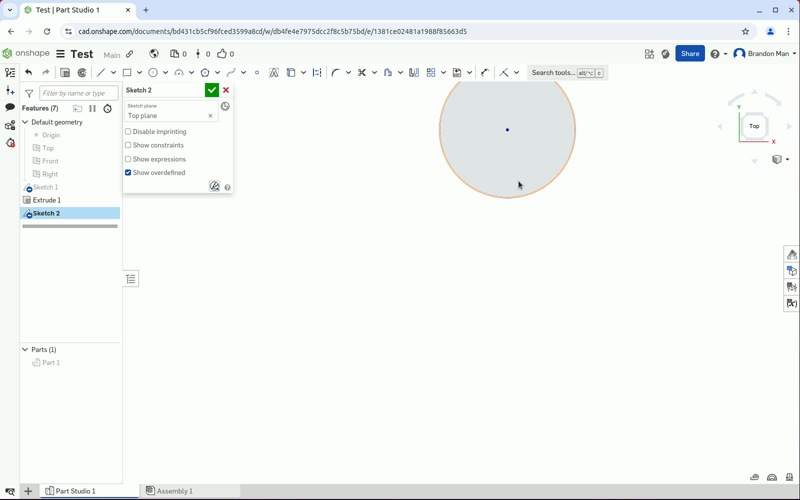
scroll(-6)
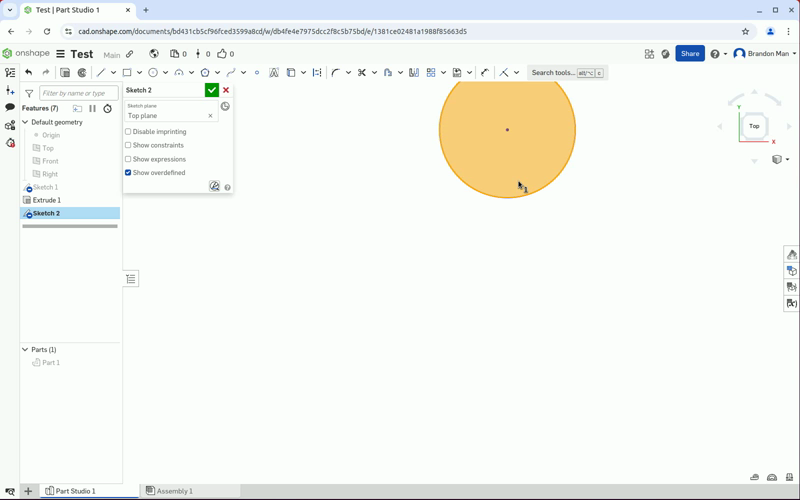
scroll(-6)
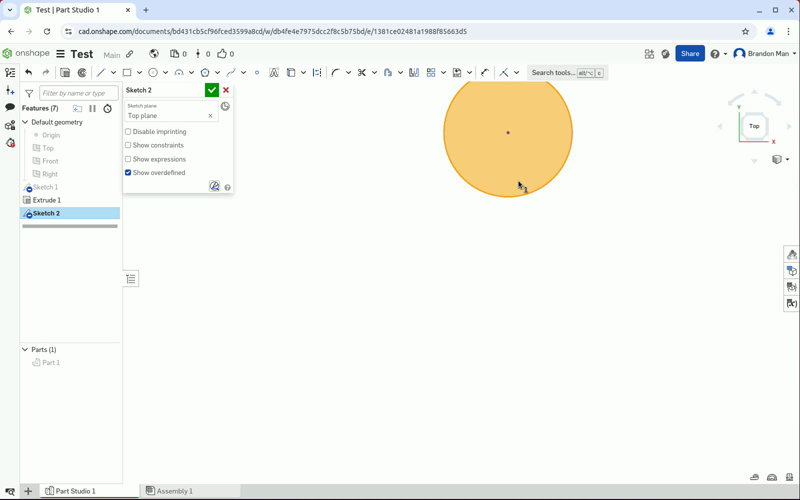
scroll(-6)
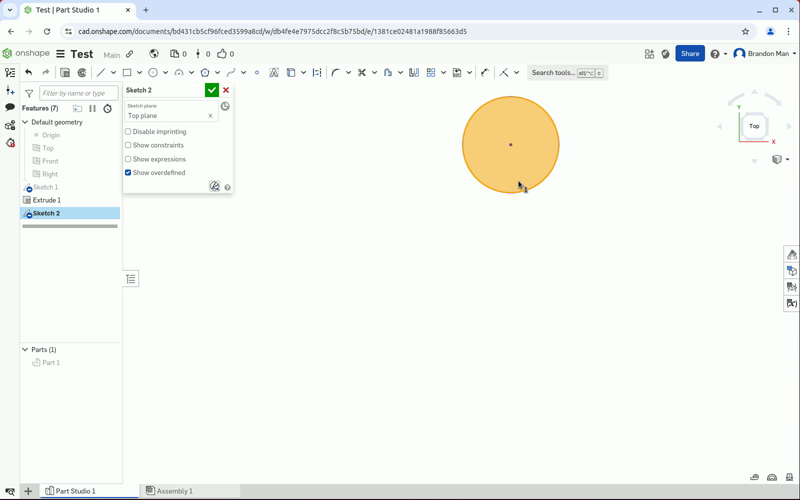
scroll(-6)
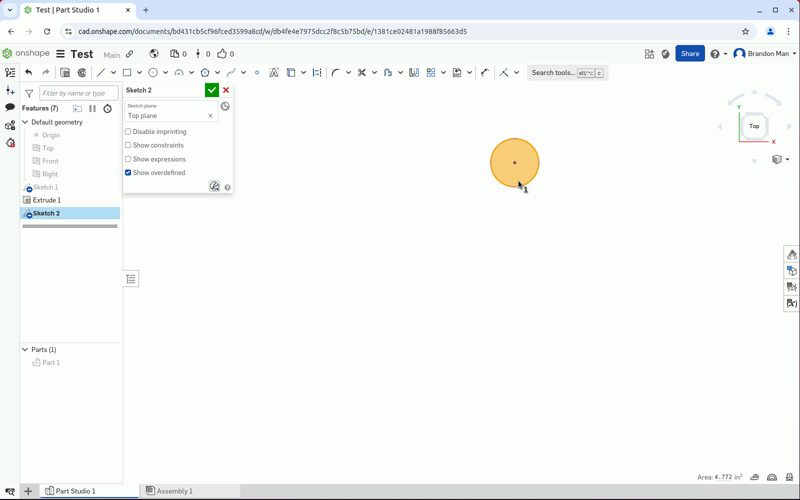
scroll(-6)
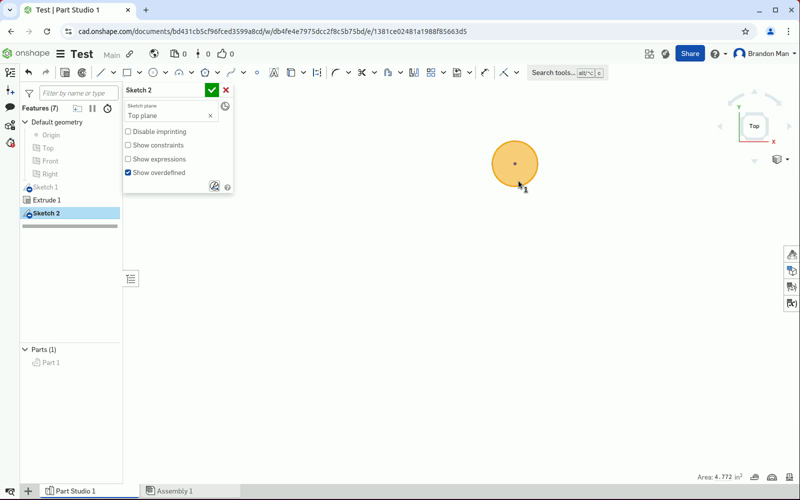
scroll(-6)
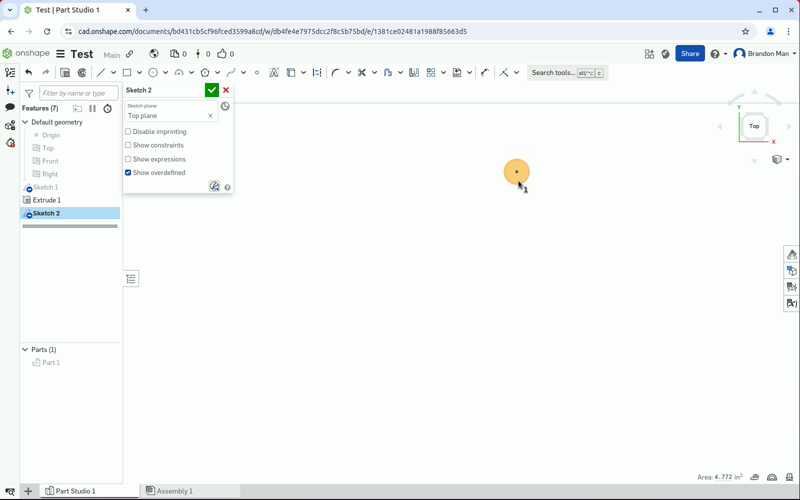
scroll(-6)
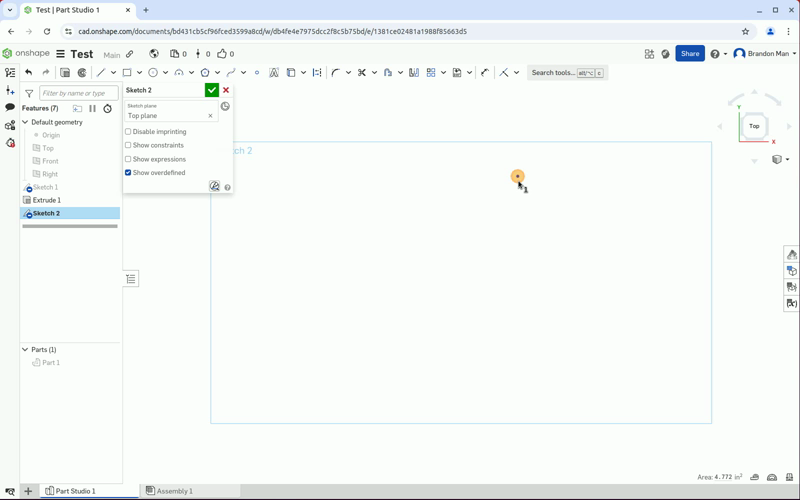
mouse_move(73, 352)
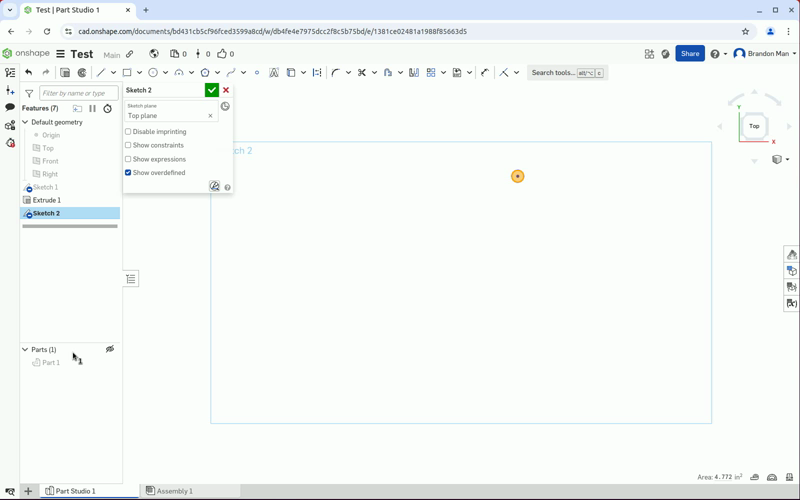
key(shift+y)
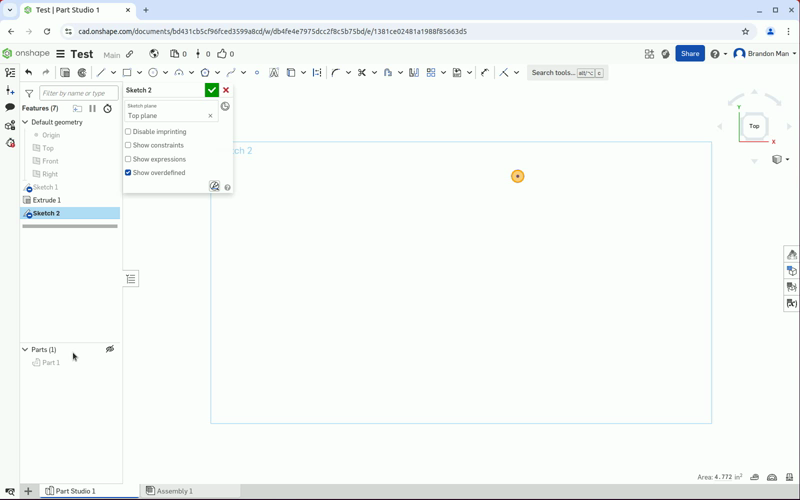
key(shift+e)
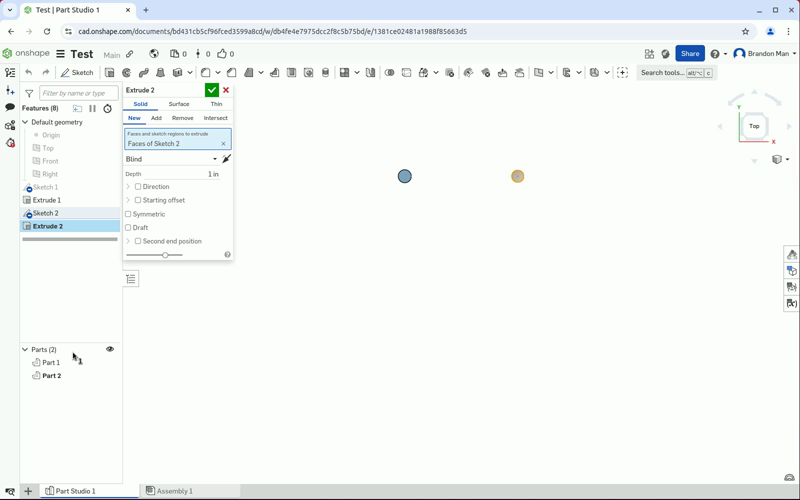
mouse_move(143, 106)
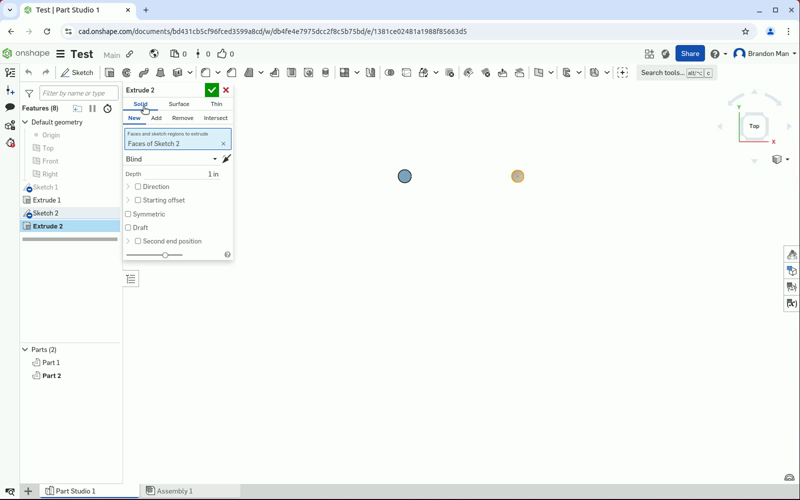
click(143, 106)
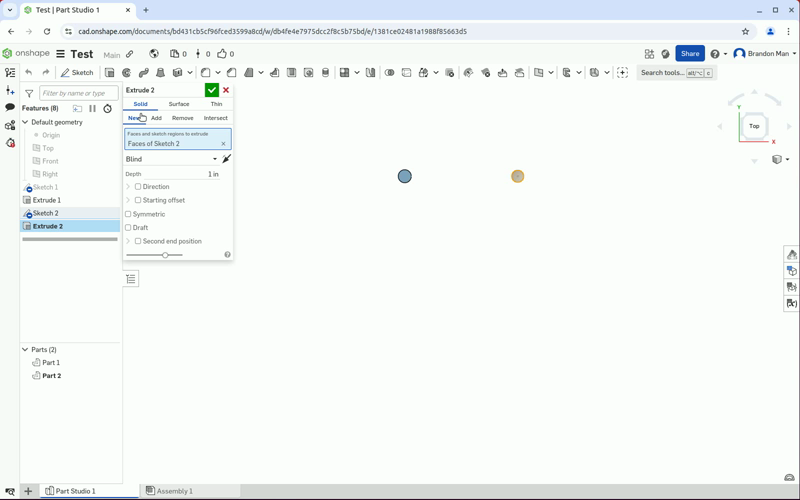
mouse_move(137, 120)
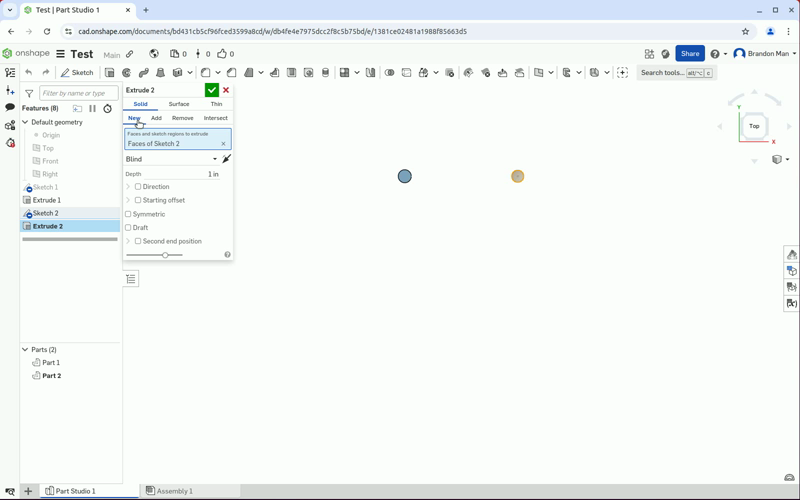
click(137, 120)
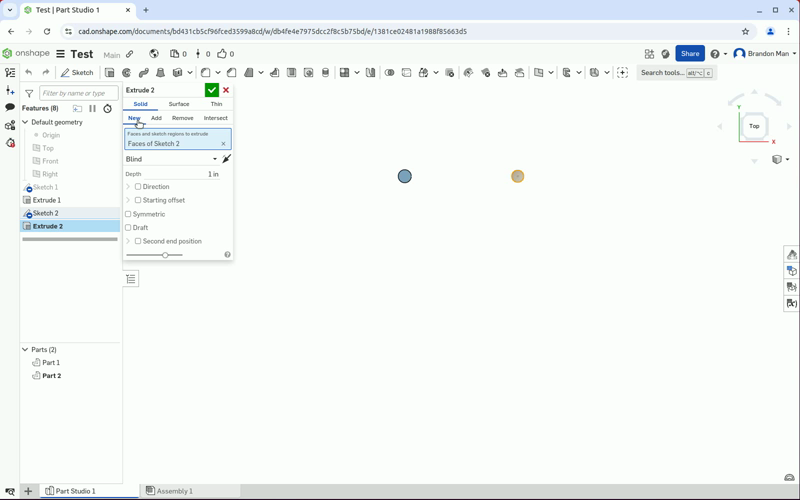
key(tab, 4)
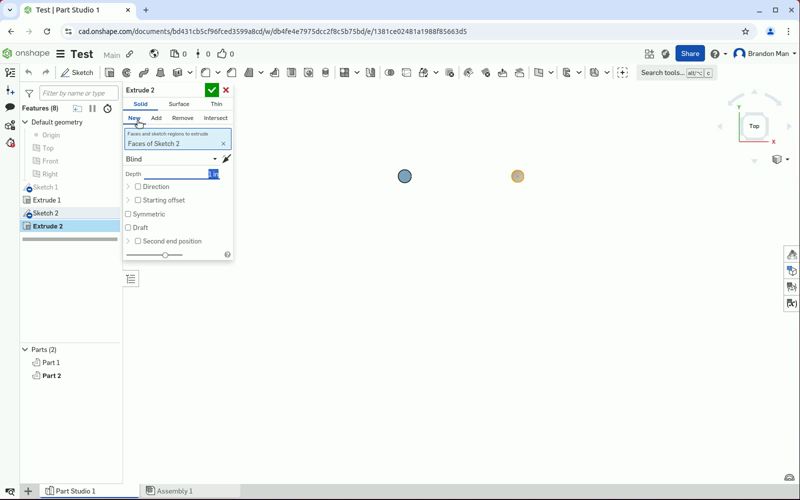
text(4.814)
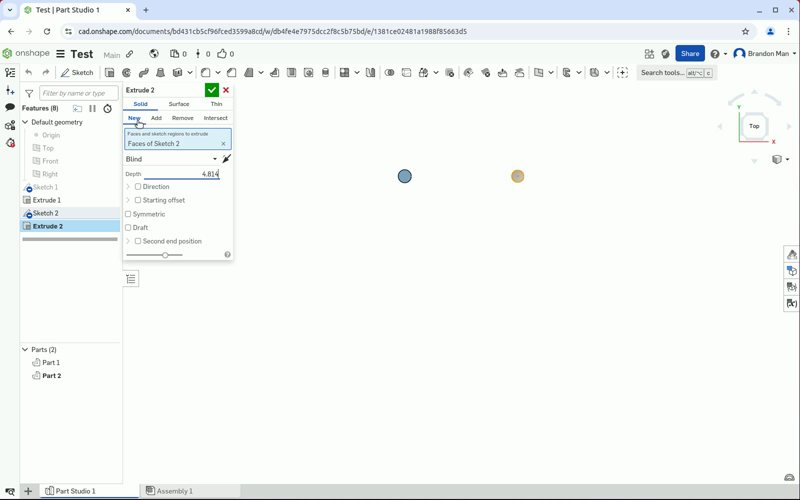
key(enter)
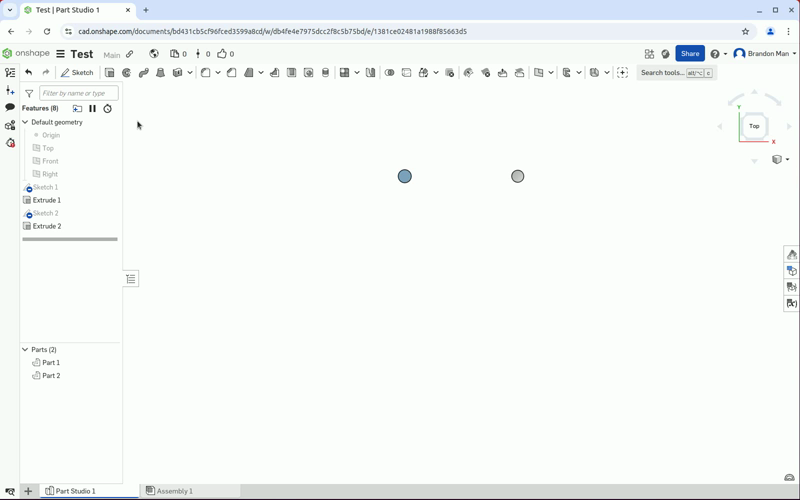
key(shift+h)
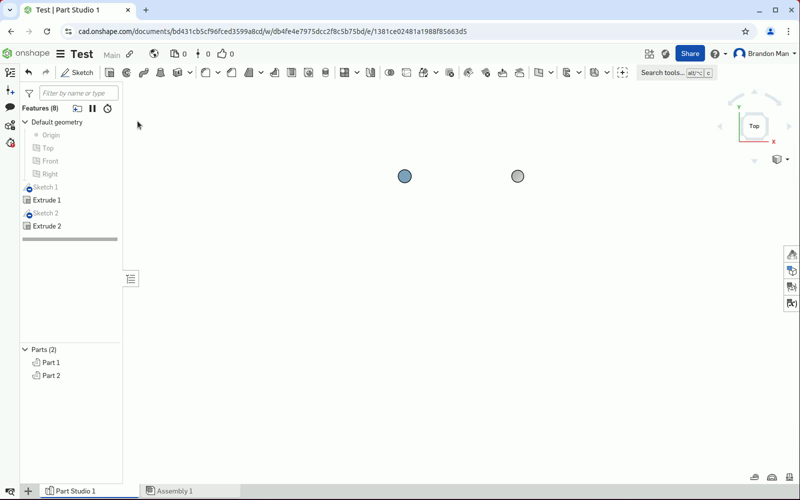
key(shift+h)
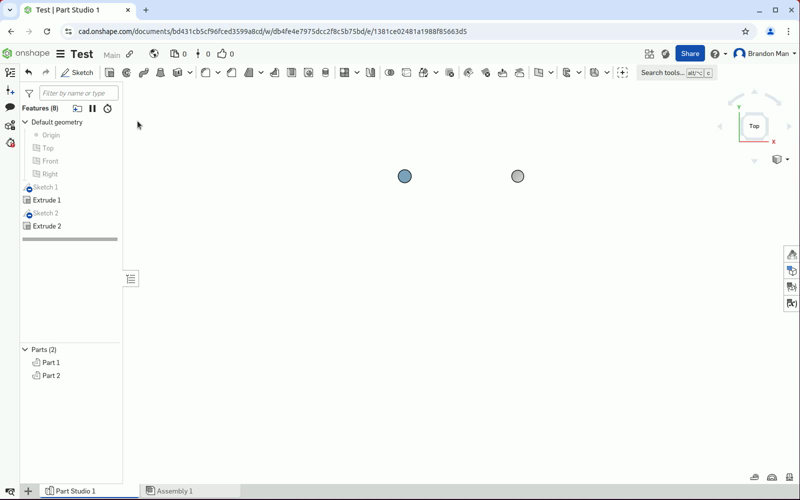
mouse_move(73, 189)
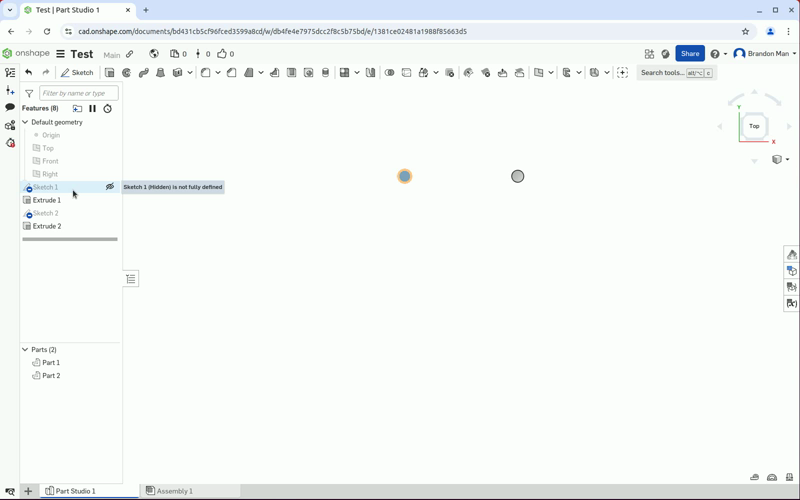
click(73, 189)
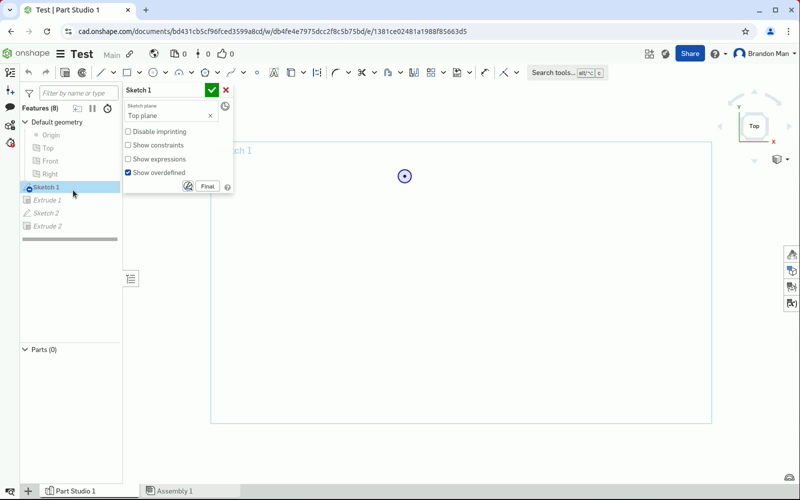
mouse_move(229, 92)
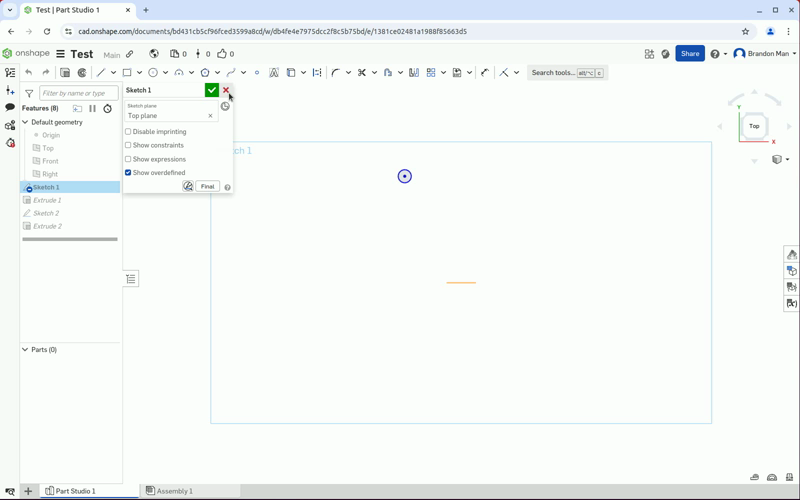
click(229, 92)
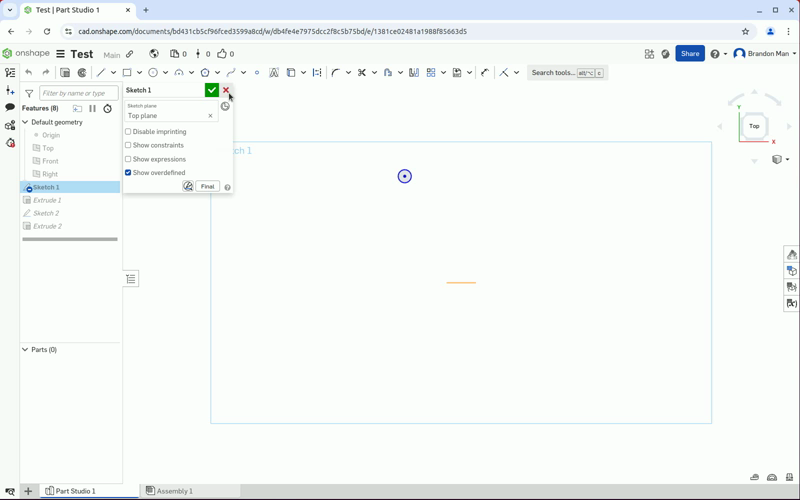
key(shift+s)
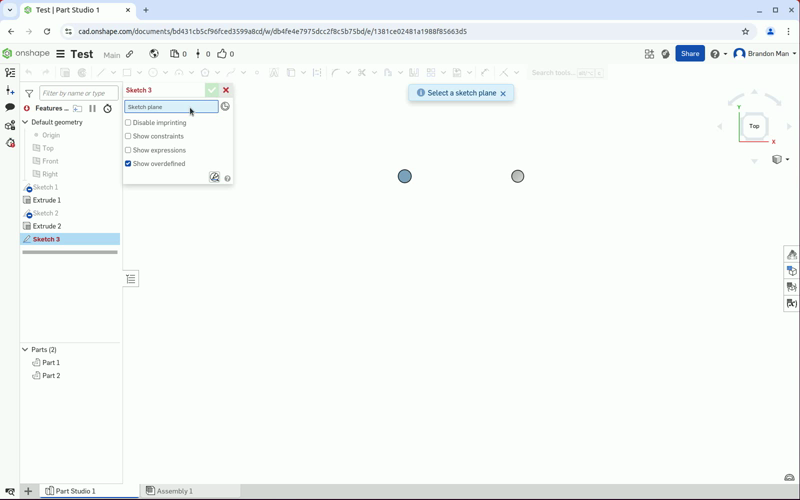
mouse_move(73, 150)
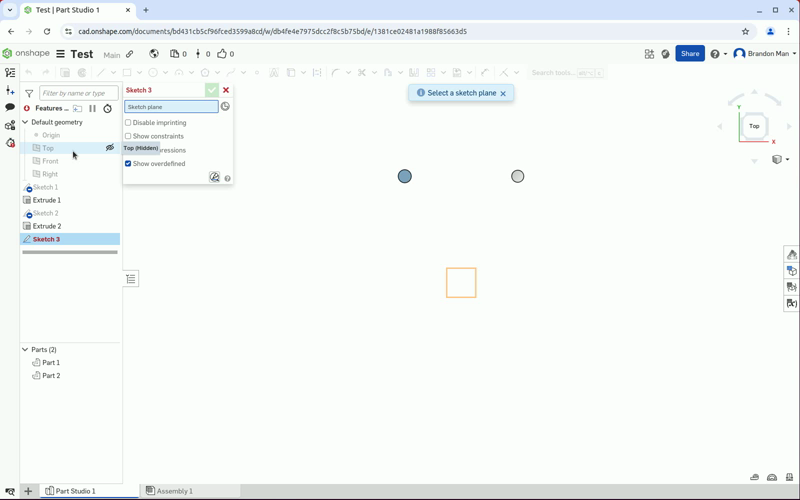
click(73, 150)
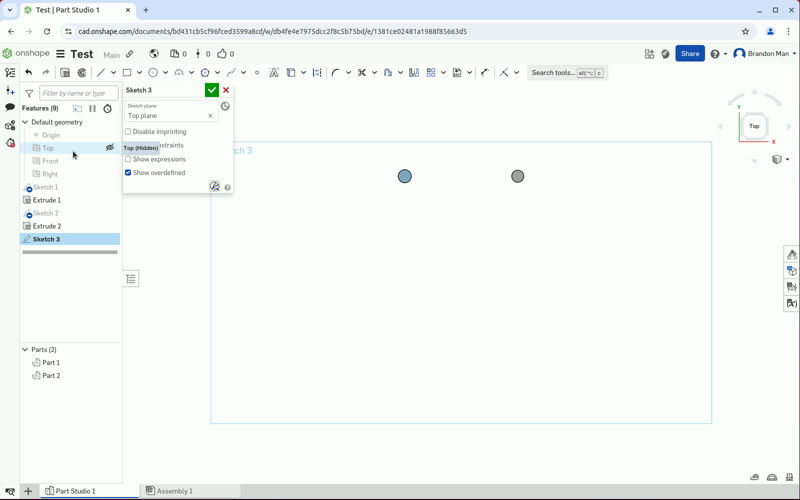
mouse_move(73, 352)
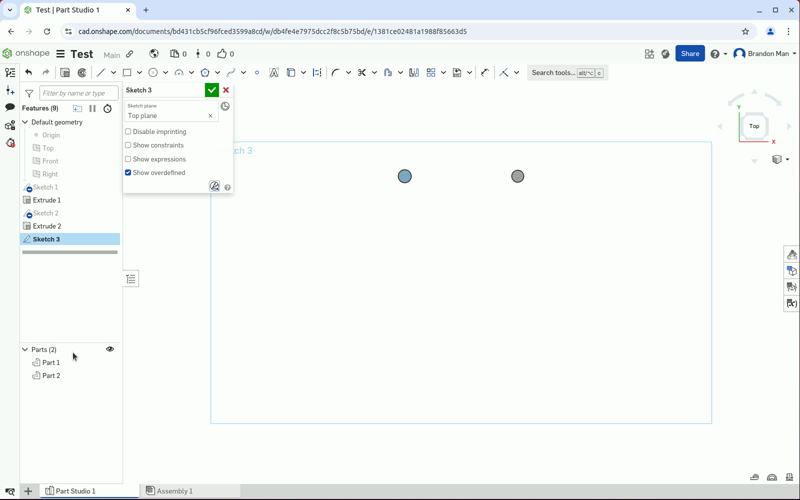
key(y)
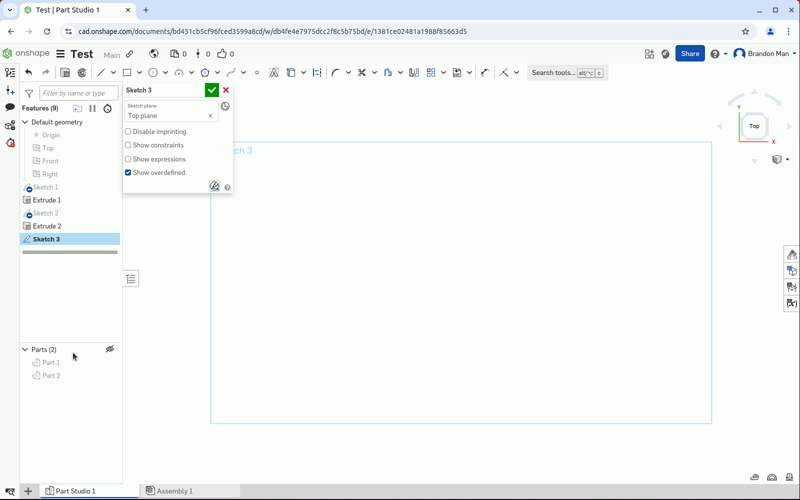
key(c)
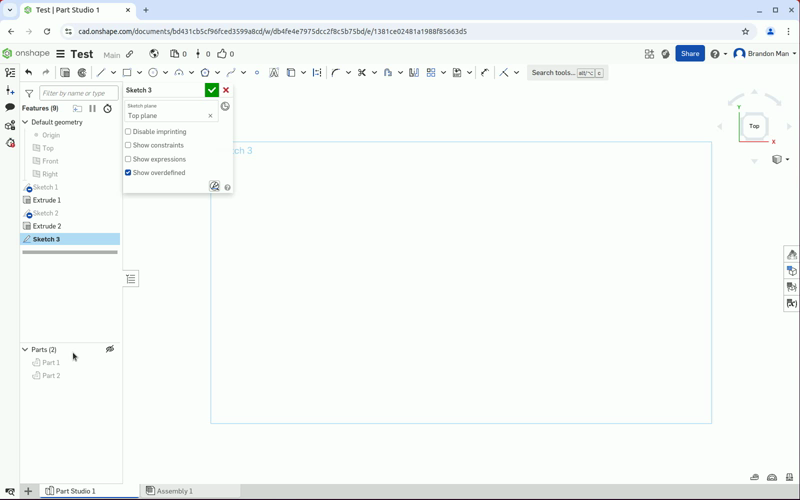
key_down(shift)
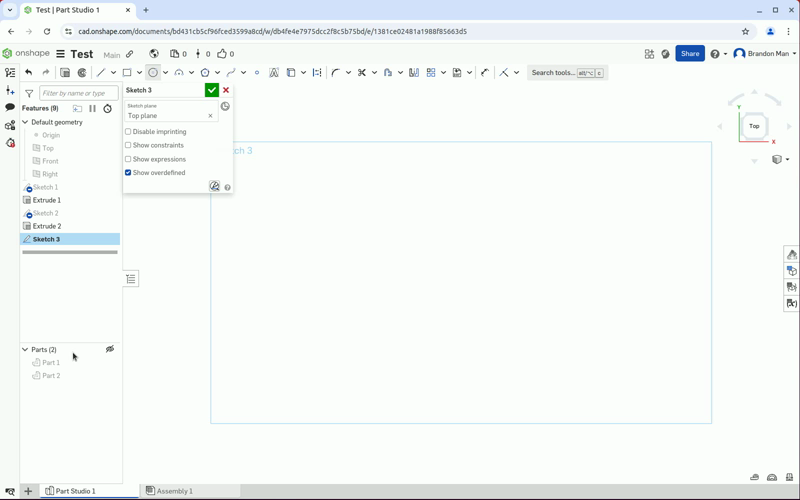
mouse_move(517, 326)
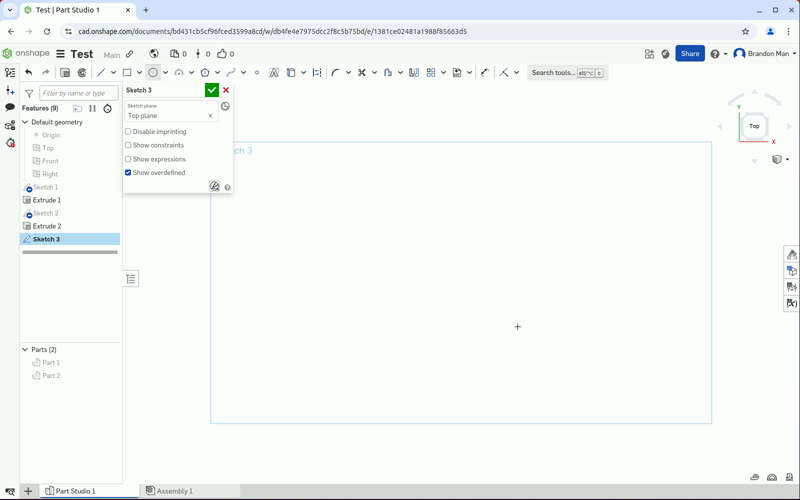
click(517, 326)
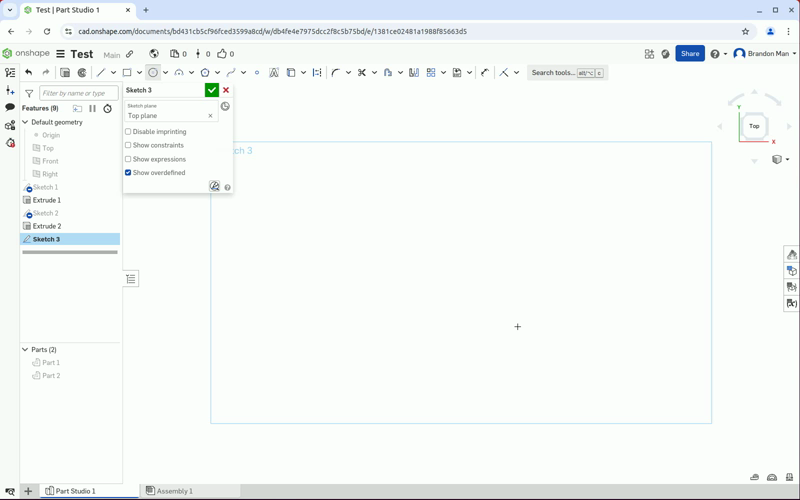
key_up(shift)
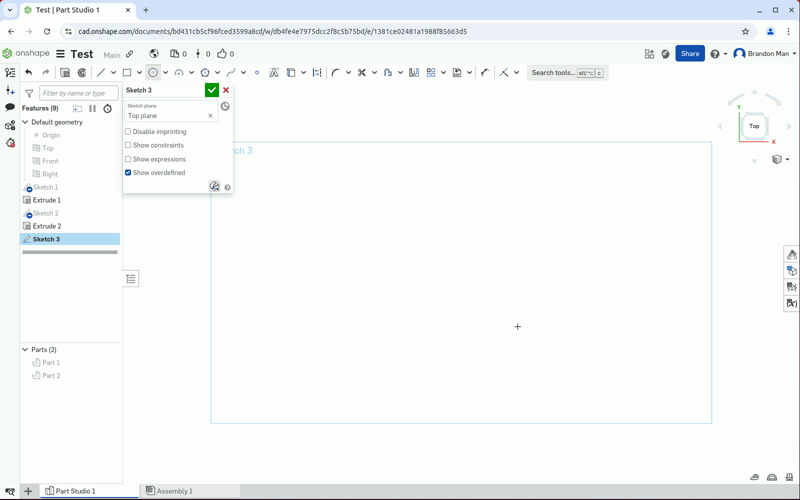
mouse_move(523, 326)
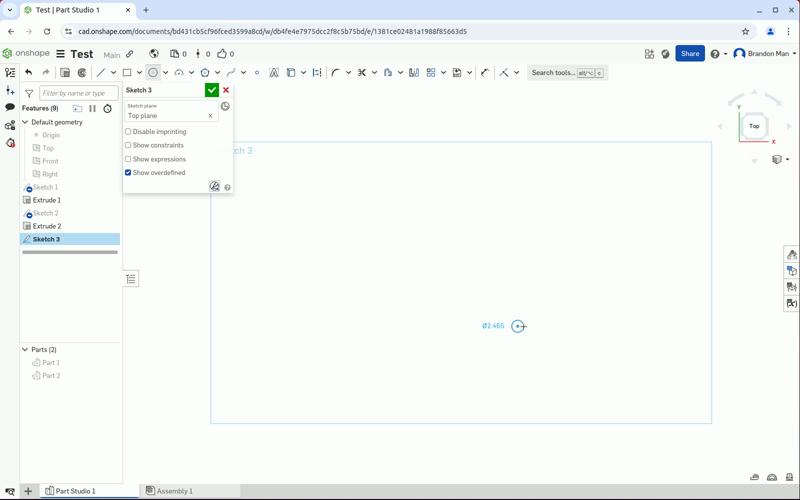
click(523, 326)
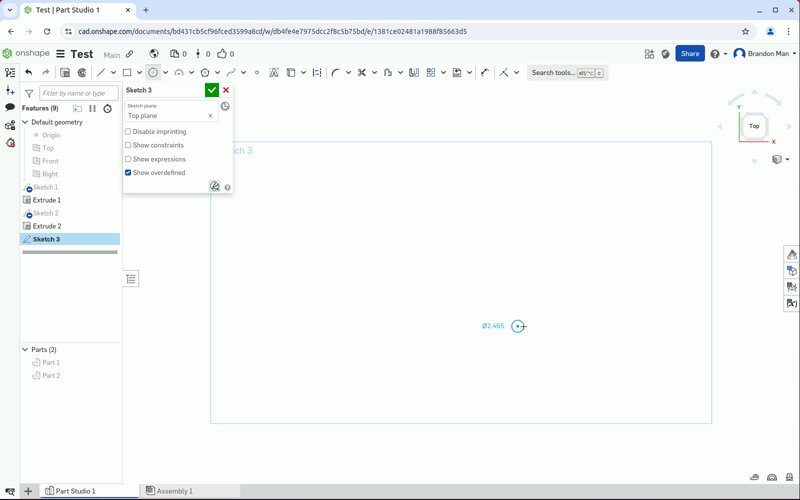
key(esc)
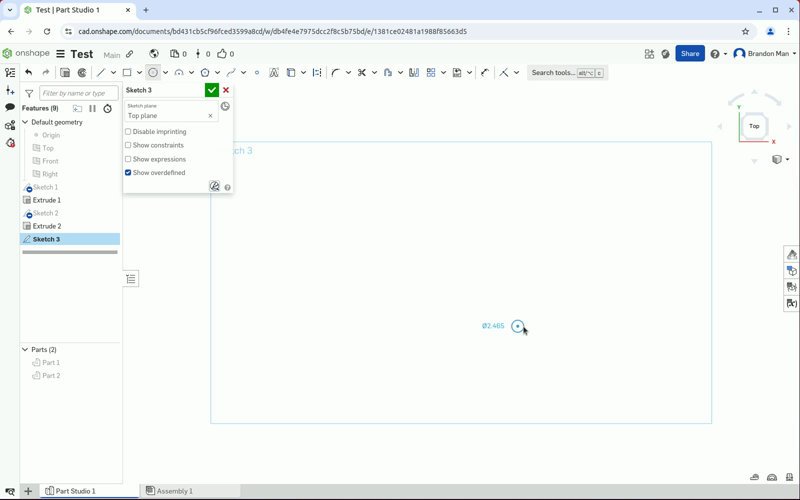
mouse_move(514, 331)
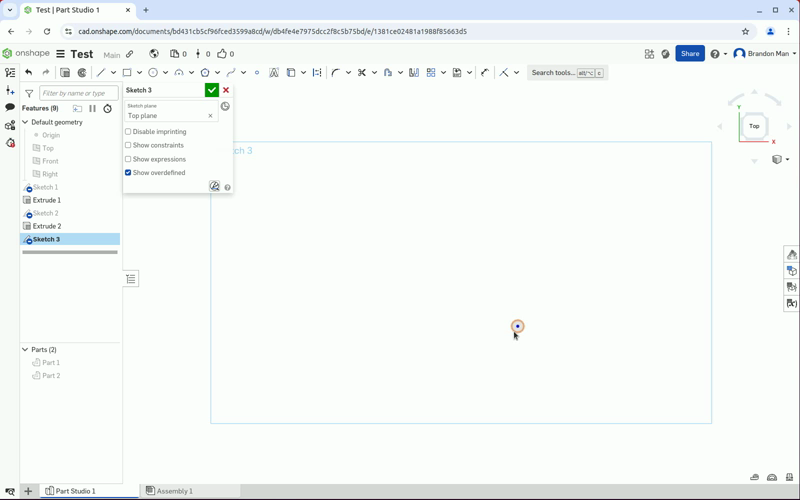
scroll(6)
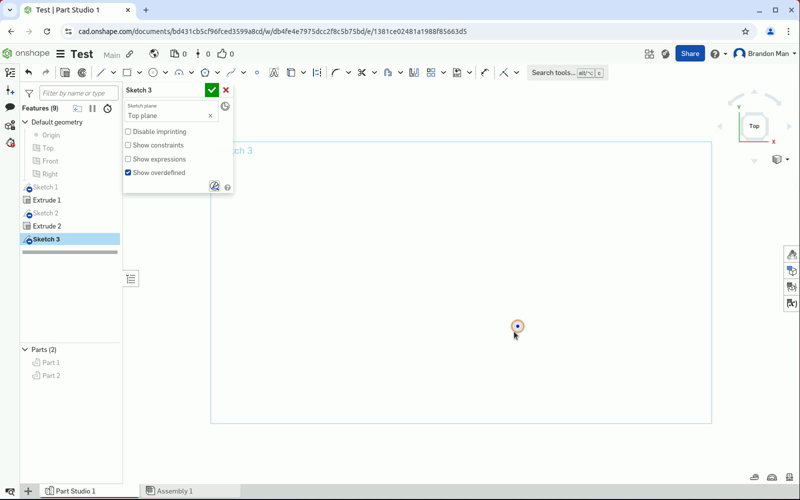
scroll(6)
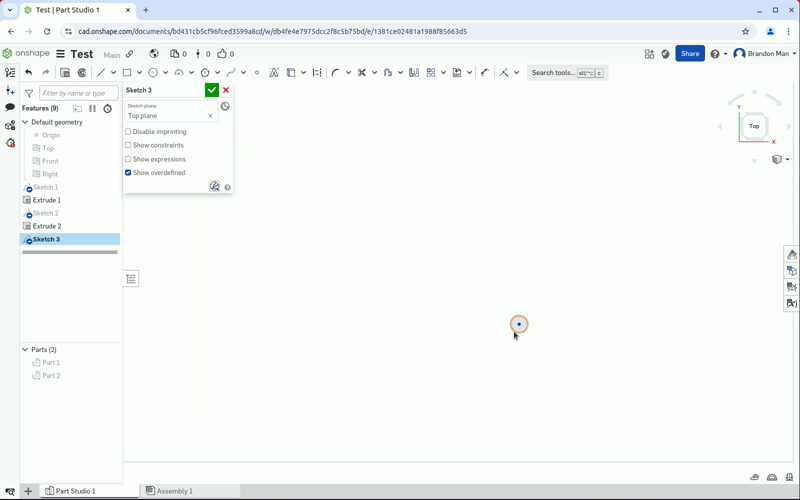
scroll(6)
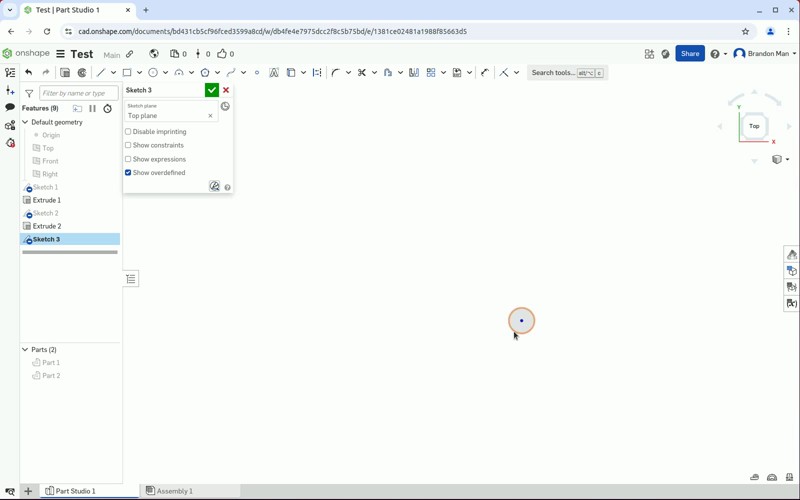
scroll(6)
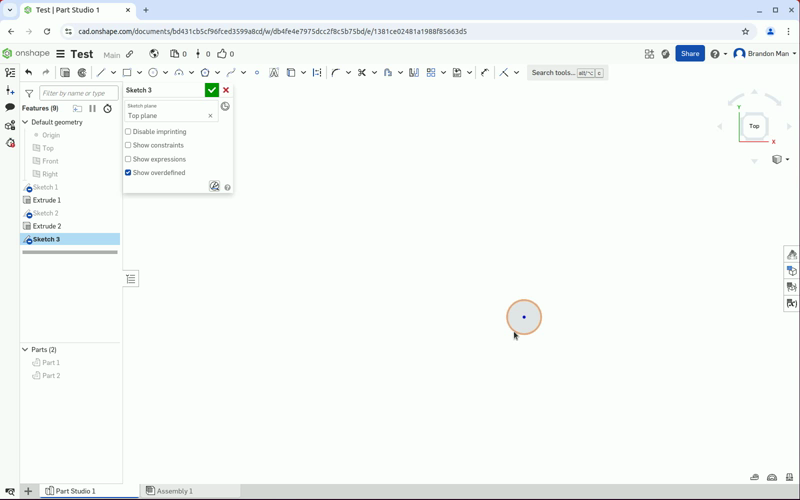
scroll(6)
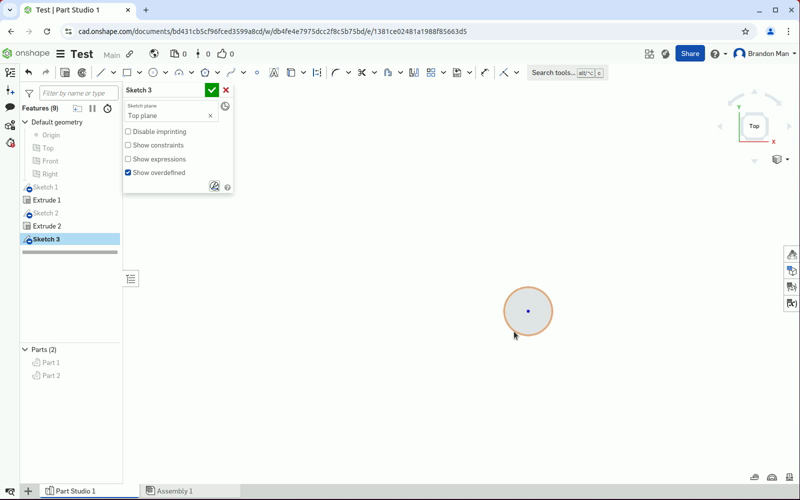
scroll(6)
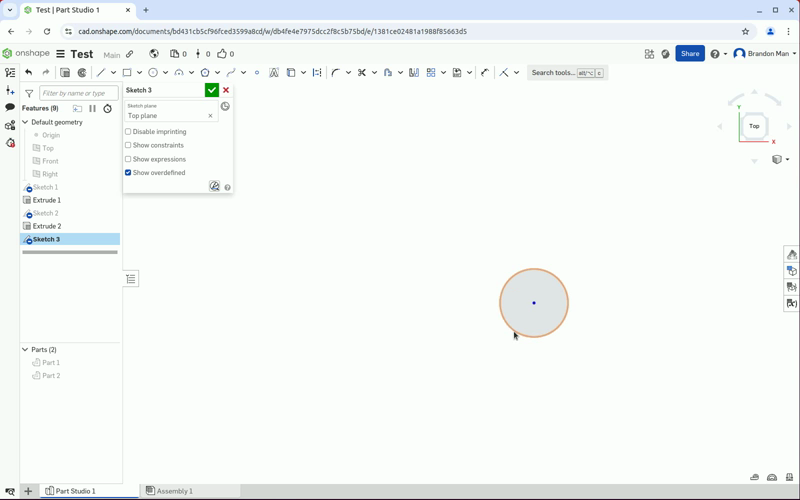
scroll(6)
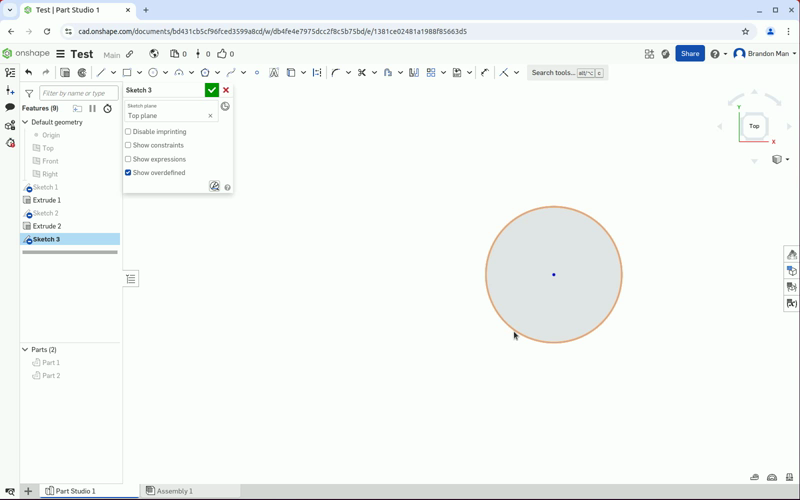
click(514, 331)
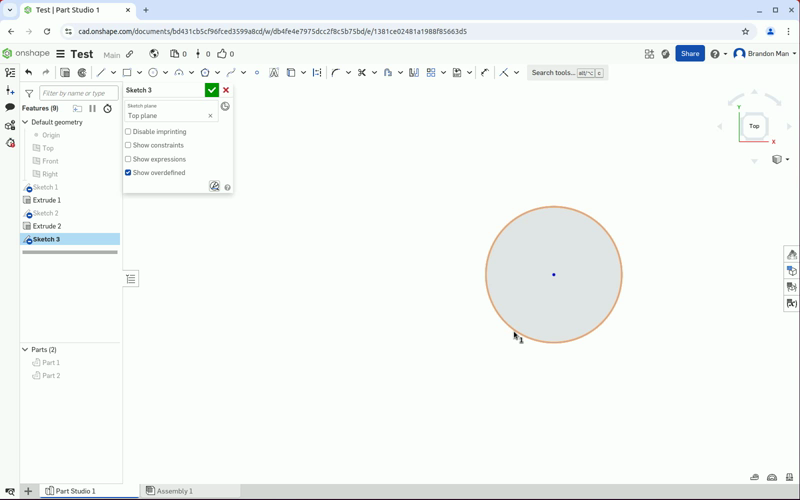
scroll(-6)
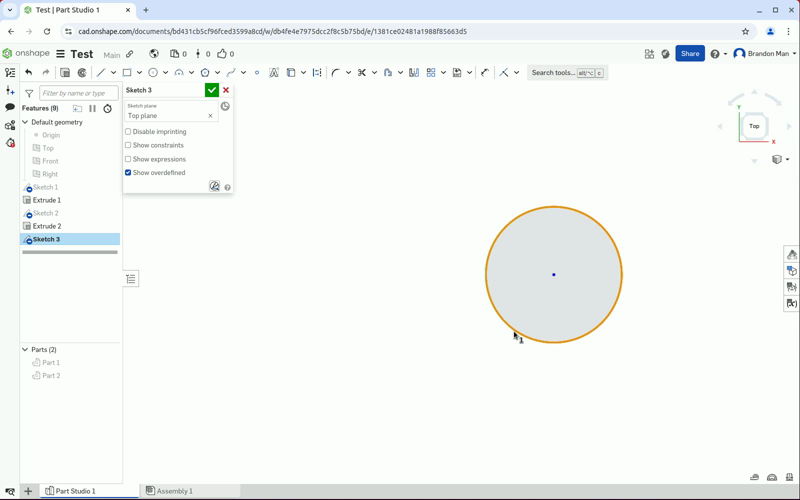
scroll(-6)
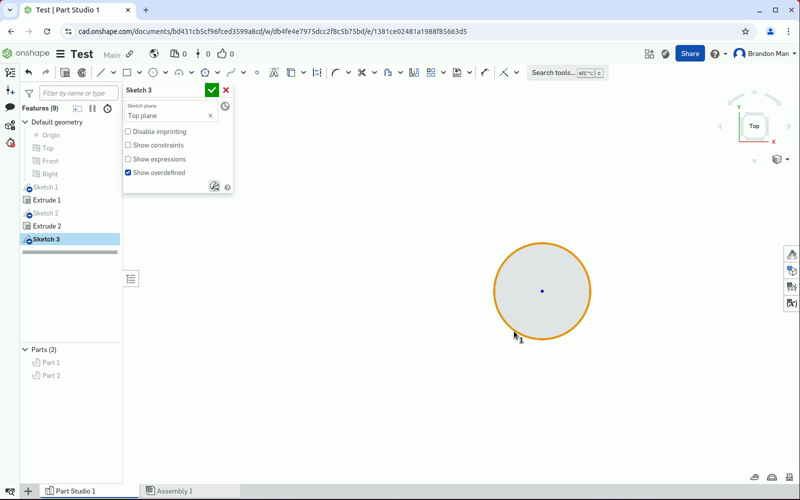
scroll(-6)
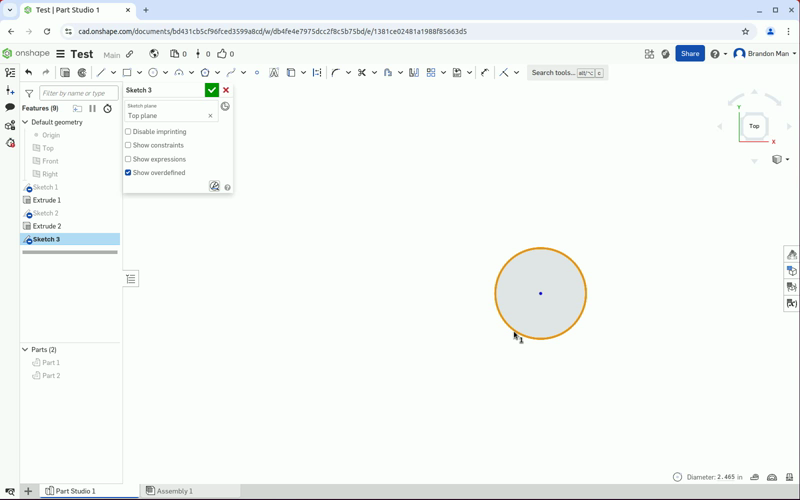
scroll(-6)
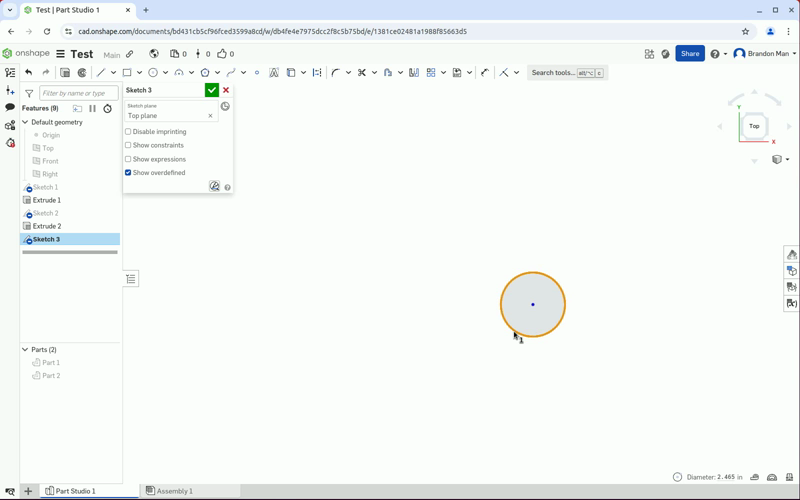
scroll(-6)
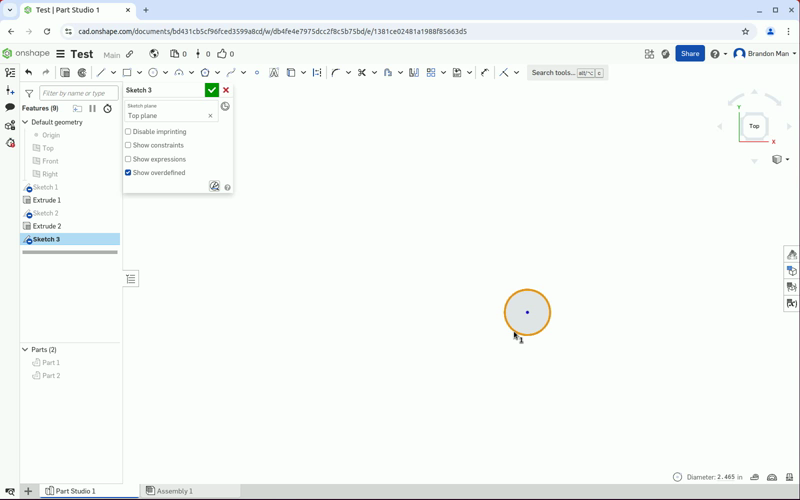
scroll(-6)
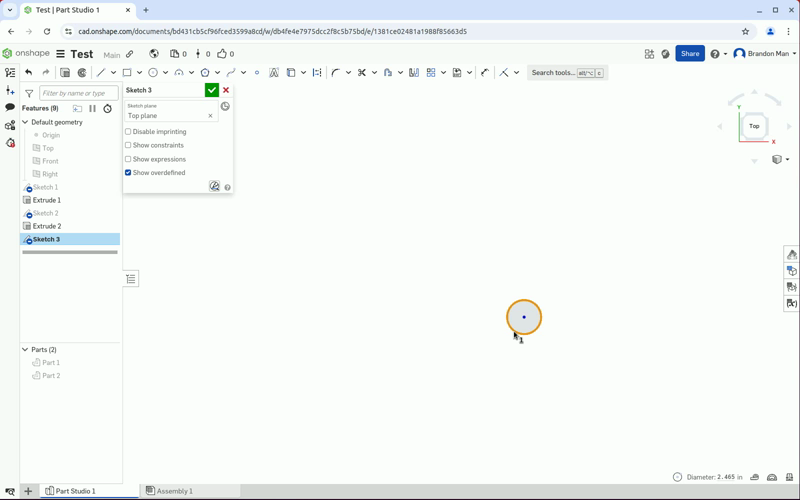
scroll(-6)
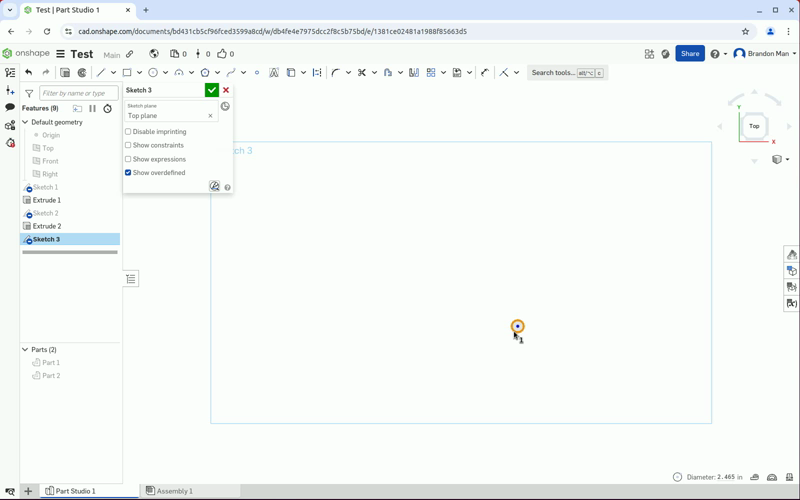
mouse_move(73, 352)
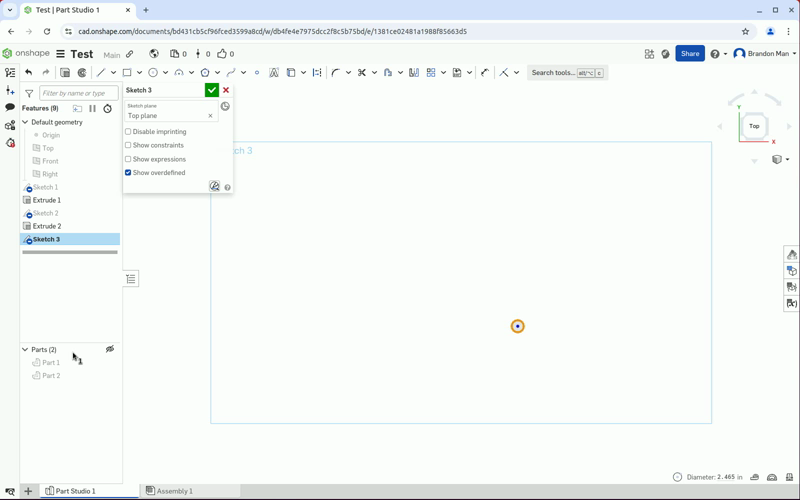
key(shift+y)
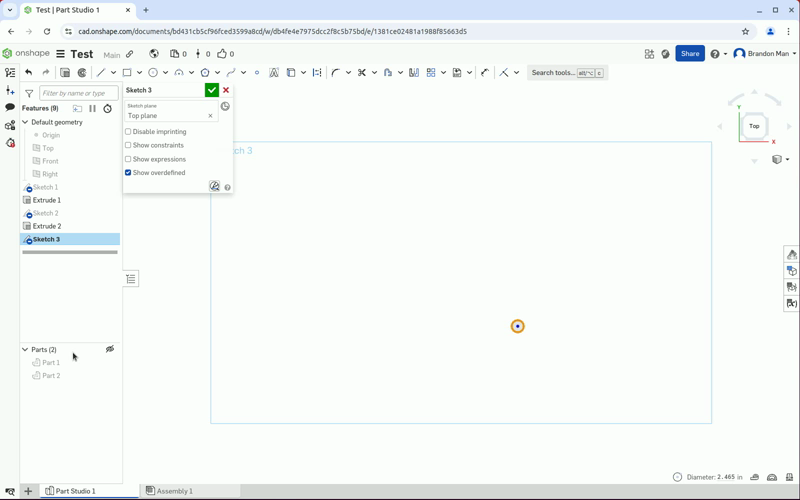
key(shift+e)
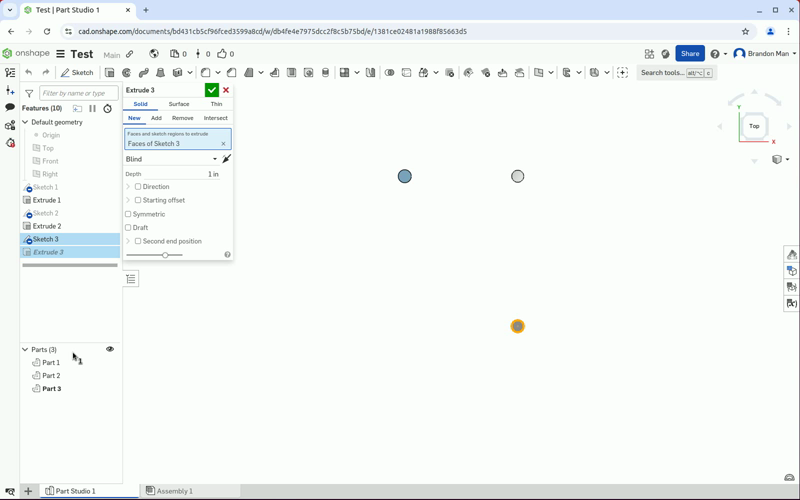
mouse_move(143, 106)
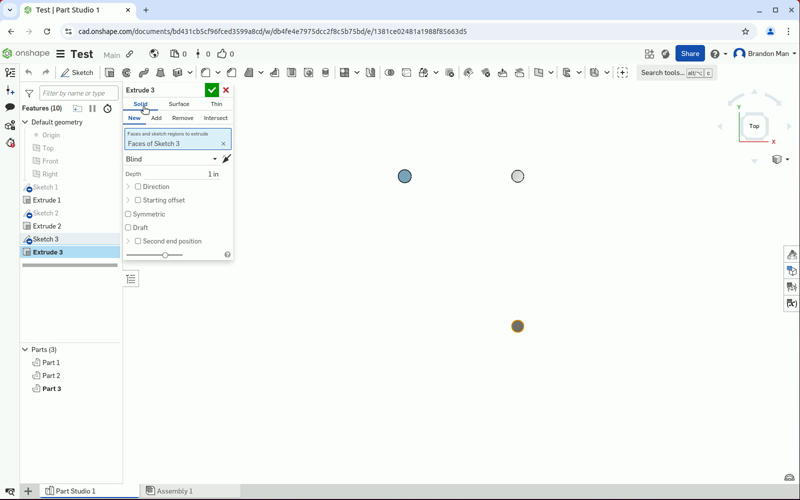
click(143, 106)
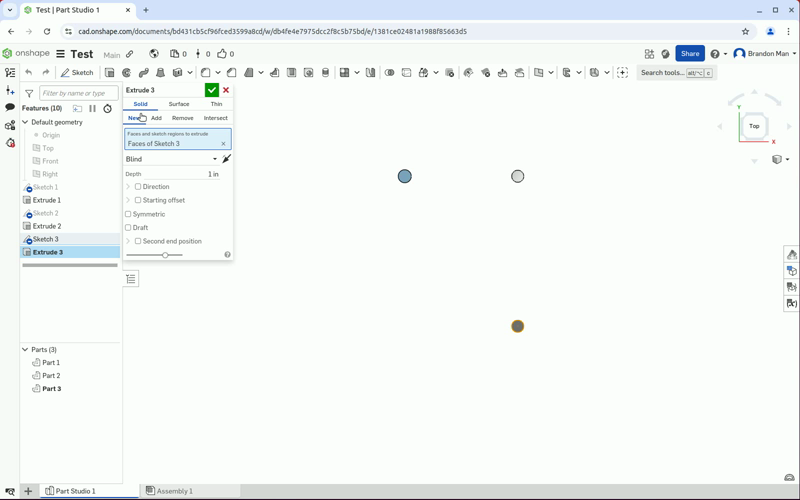
mouse_move(137, 120)
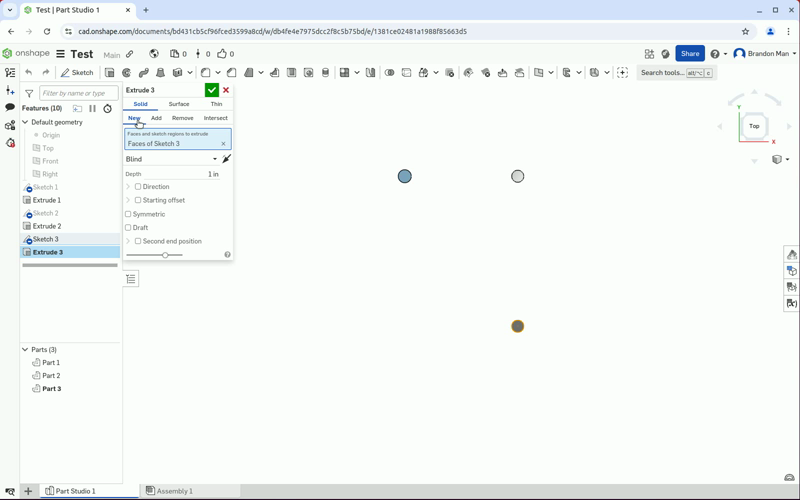
click(137, 120)
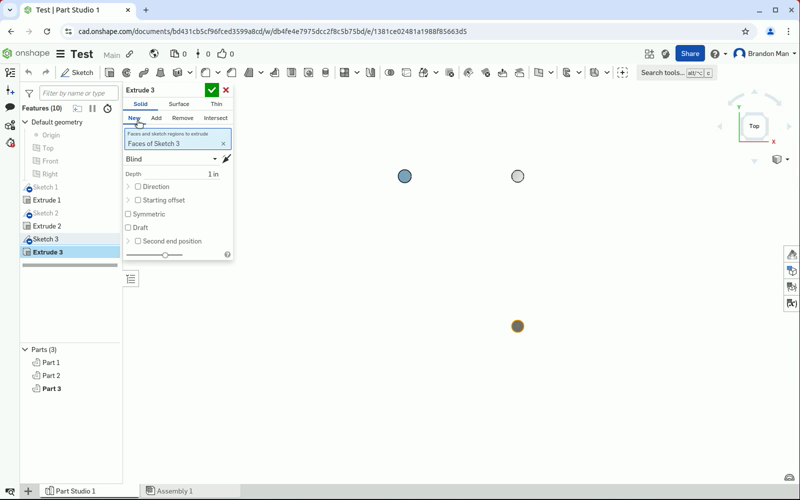
key(tab, 4)
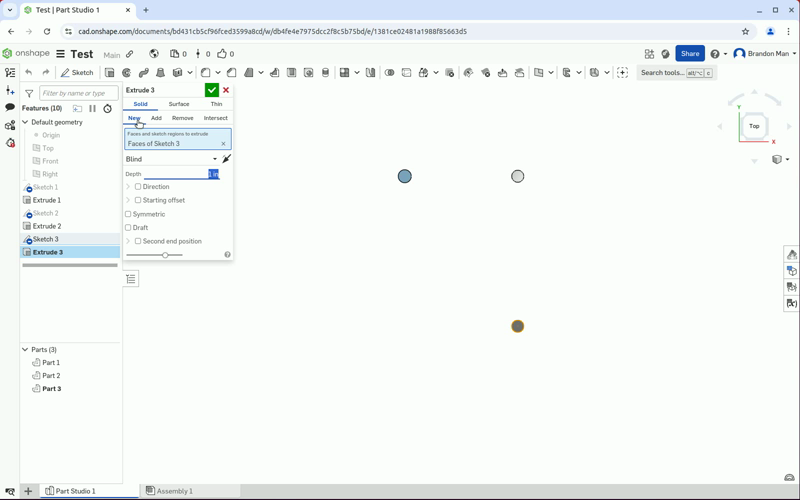
text(4.814)
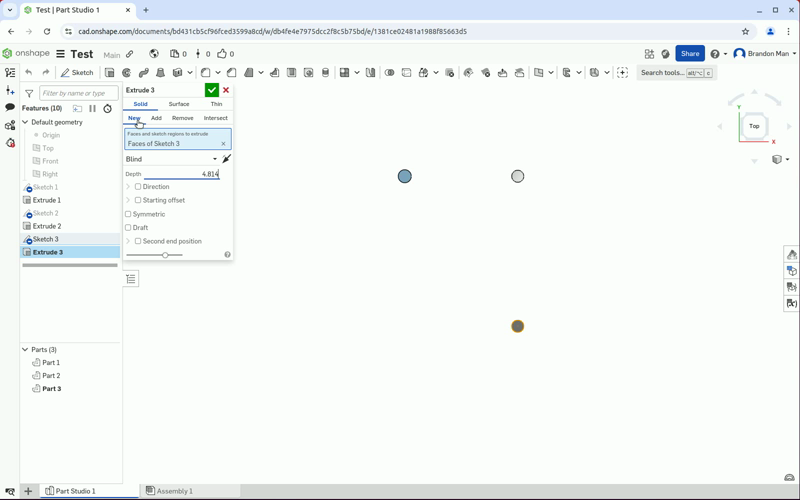
key(enter)
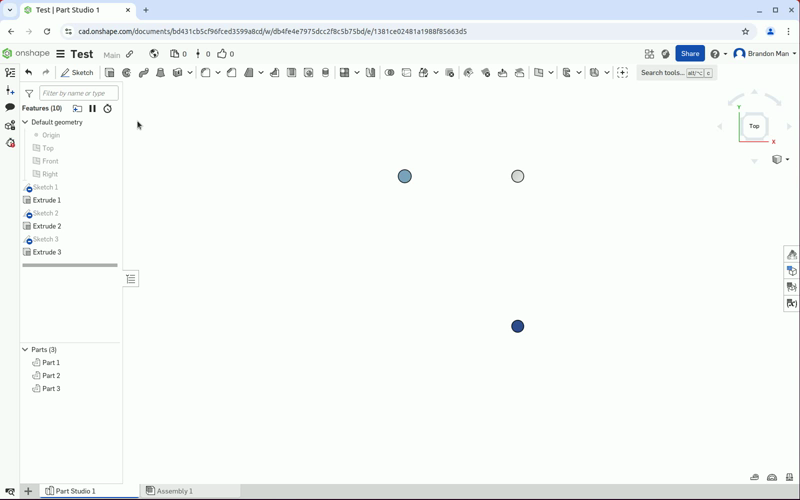
key(shift+h)
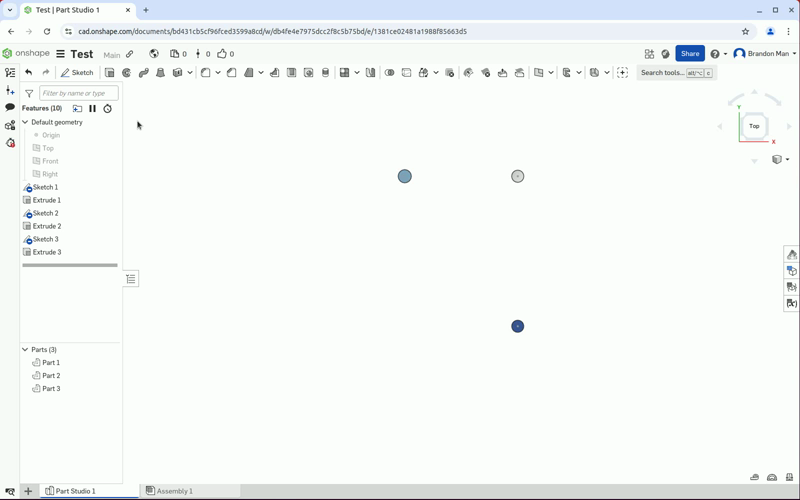
key(shift+h)
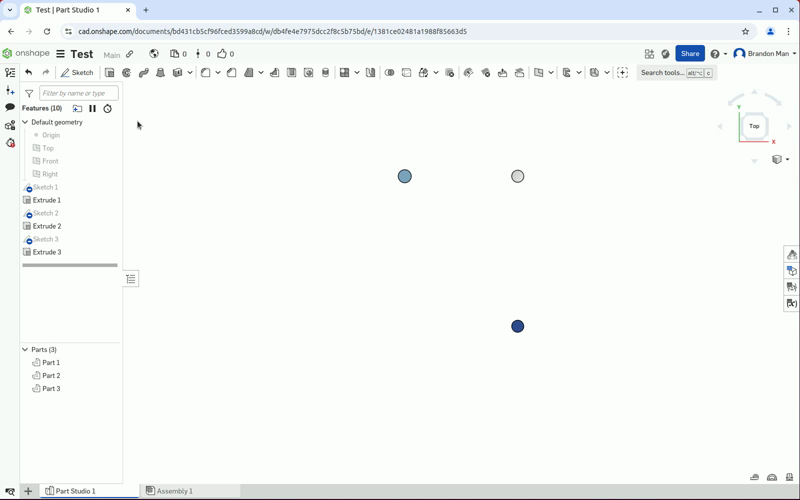
mouse_move(73, 189)
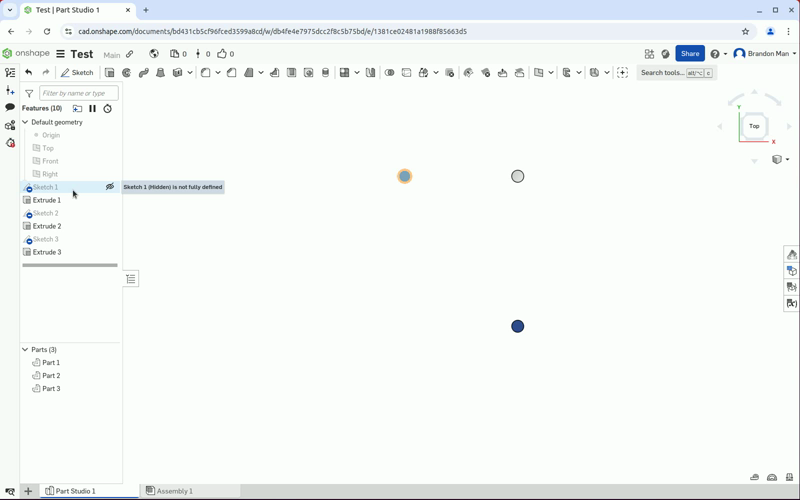
click(73, 189)
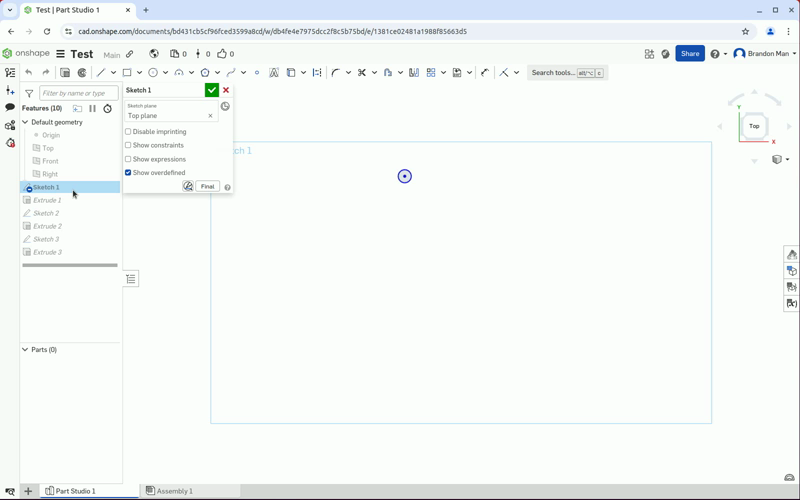
mouse_move(229, 92)
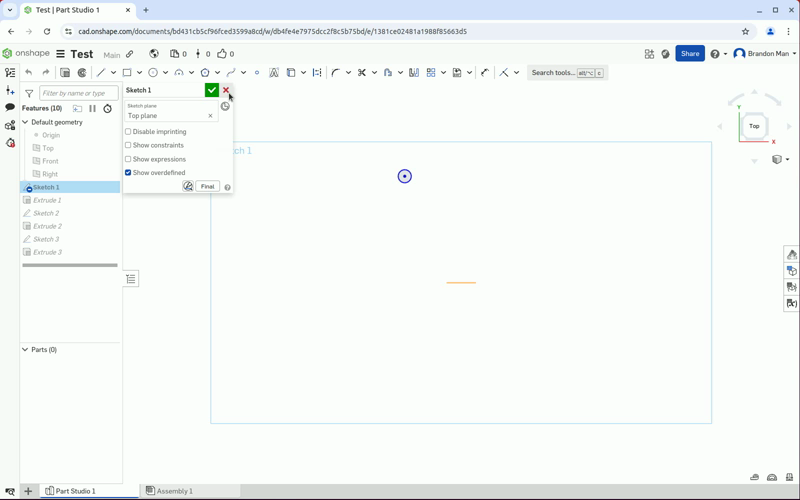
click(229, 92)
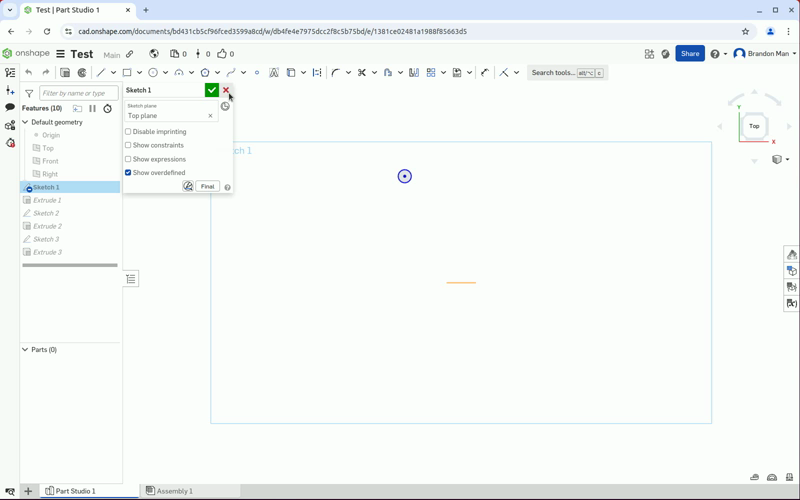
key(shift+s)
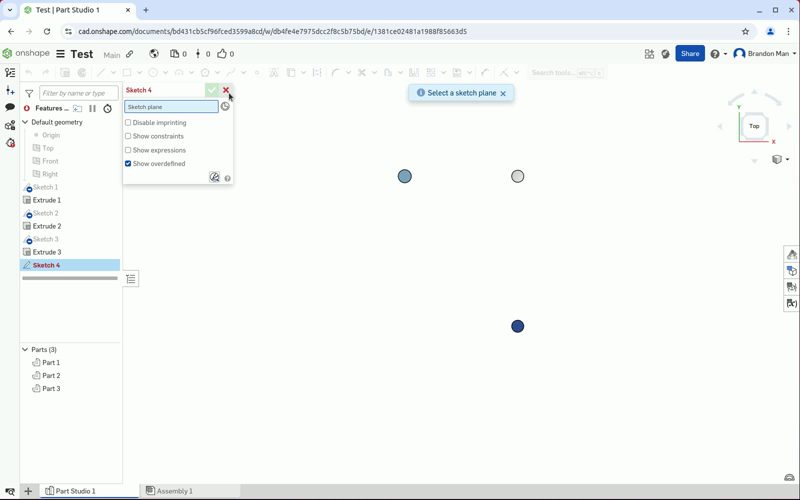
mouse_move(73, 150)
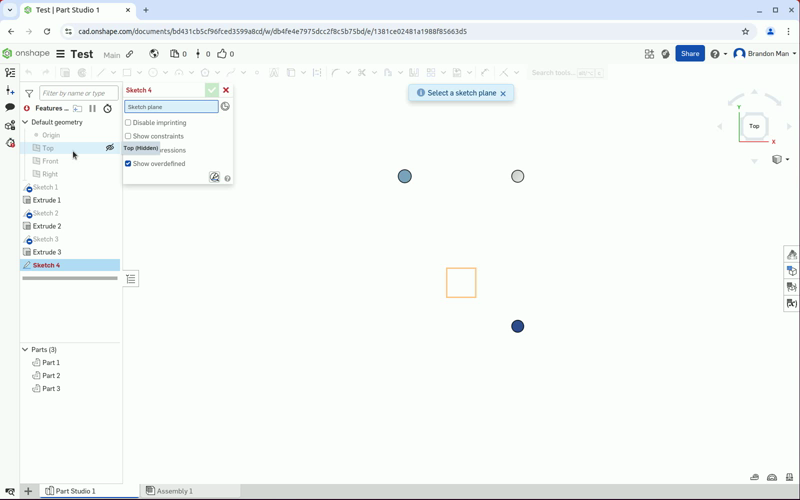
click(73, 150)
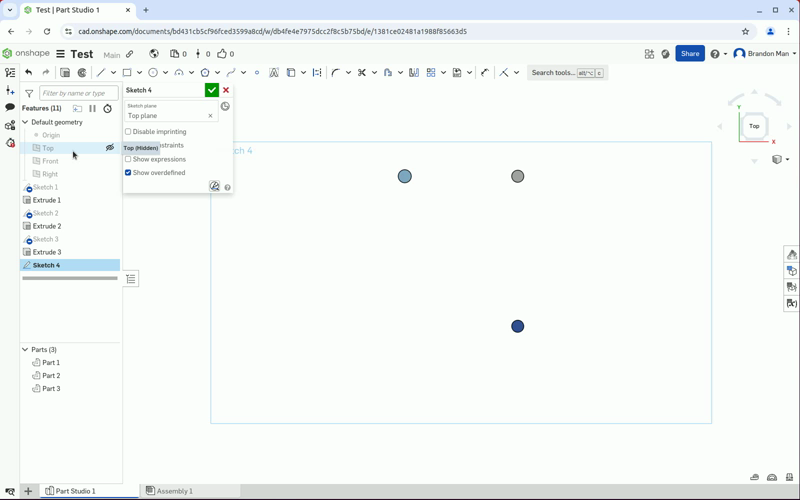
mouse_move(73, 352)
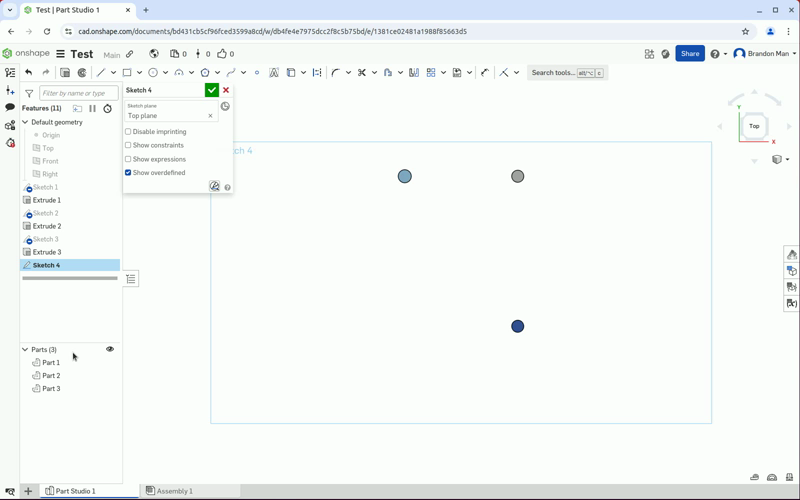
key(y)
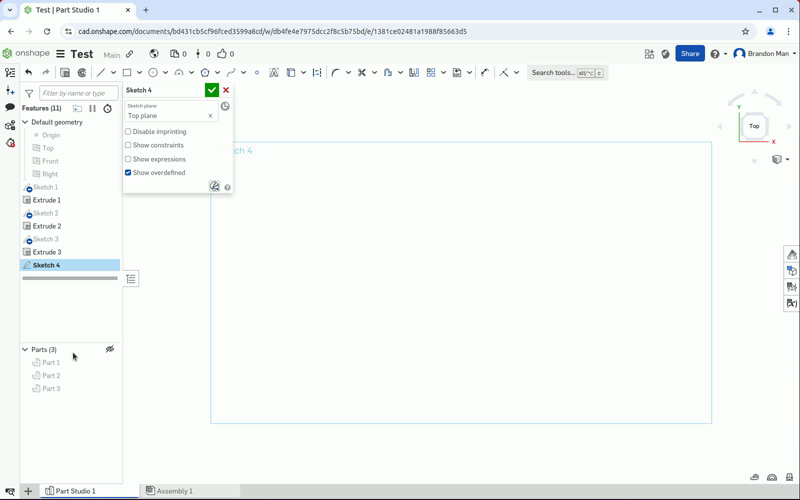
key(c)
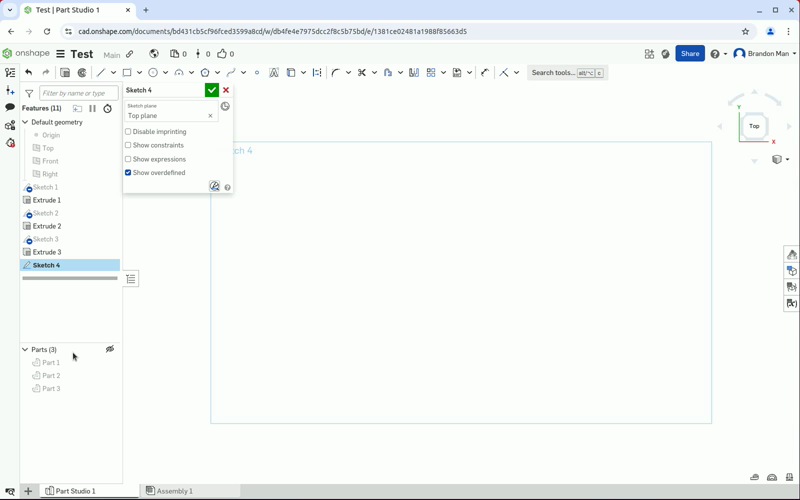
key_down(shift)
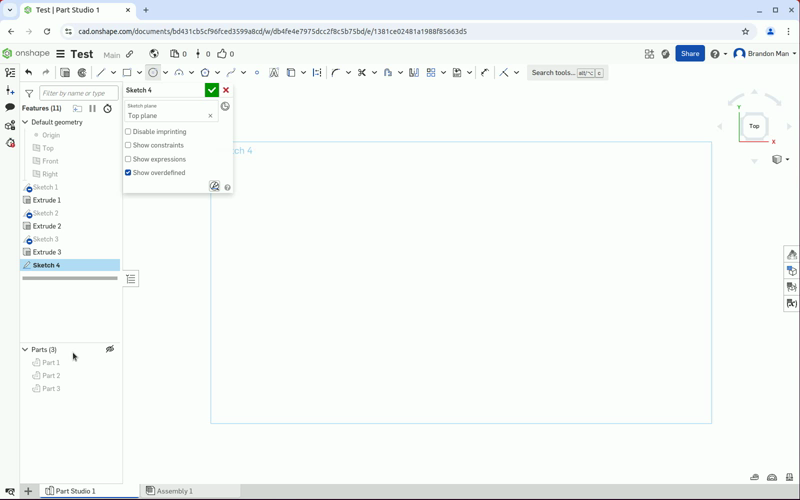
mouse_move(404, 326)
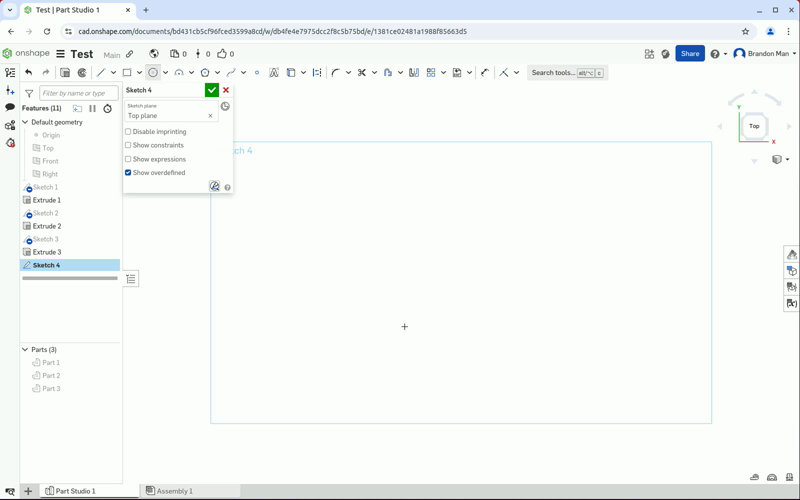
click(404, 326)
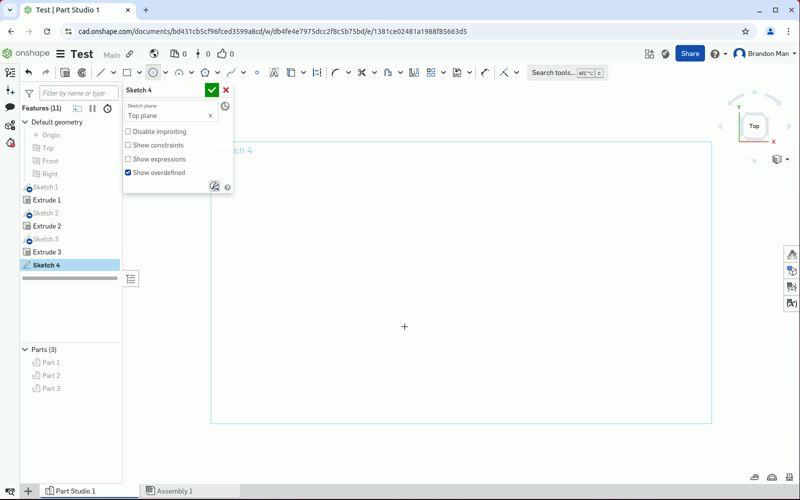
key_up(shift)
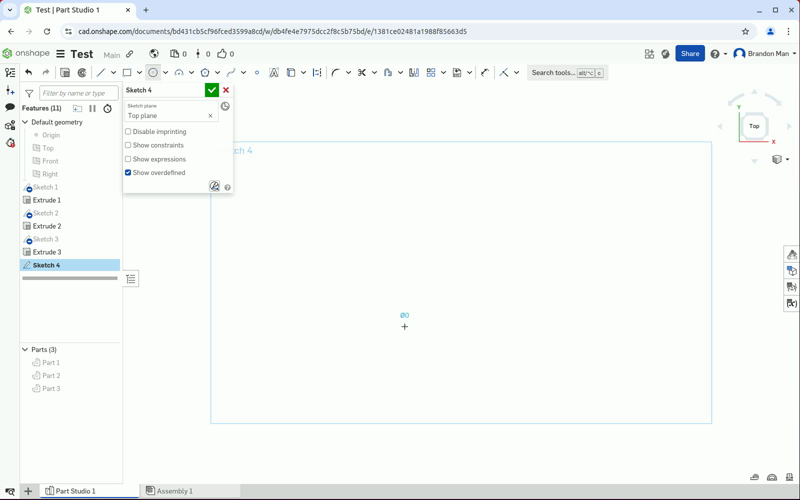
mouse_move(411, 326)
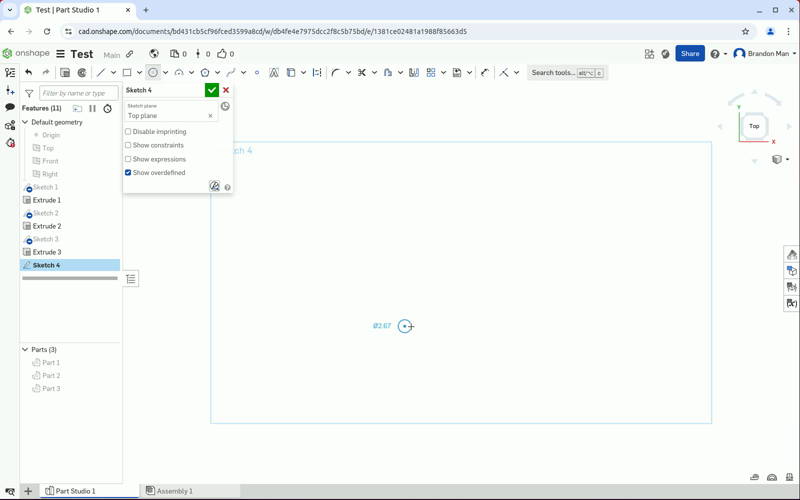
click(411, 326)
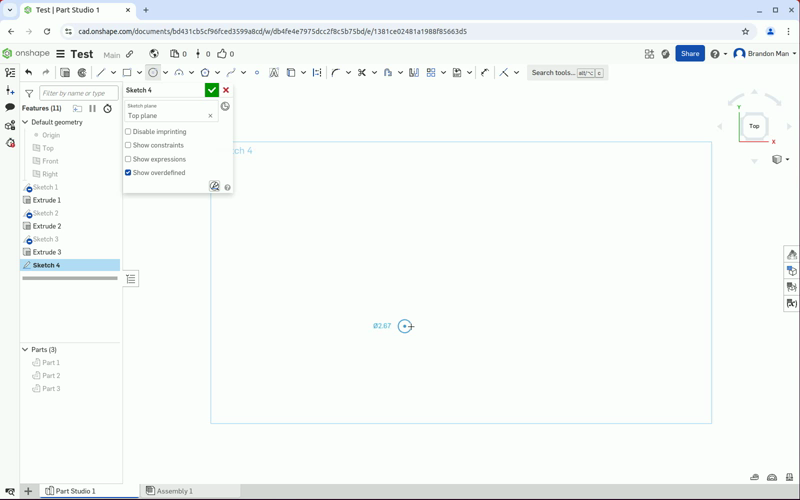
key(esc)
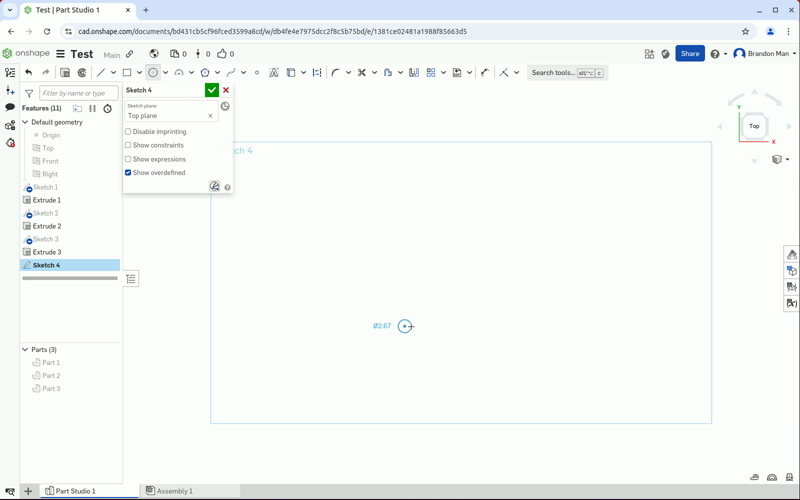
mouse_move(405, 328)
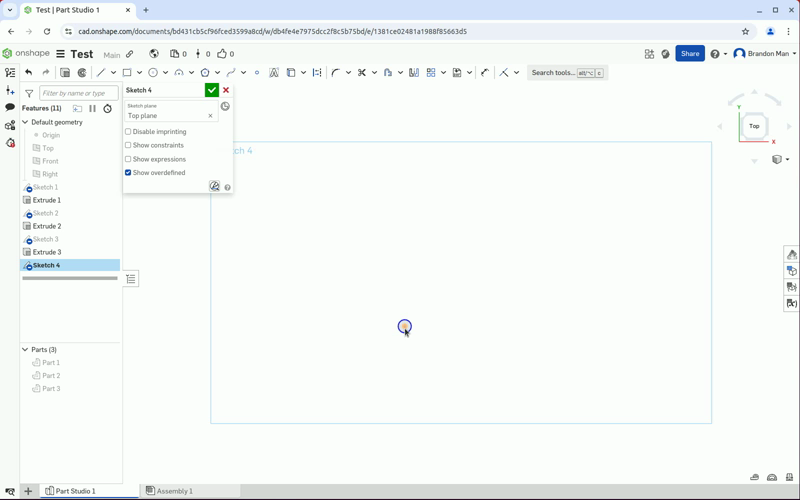
scroll(6)
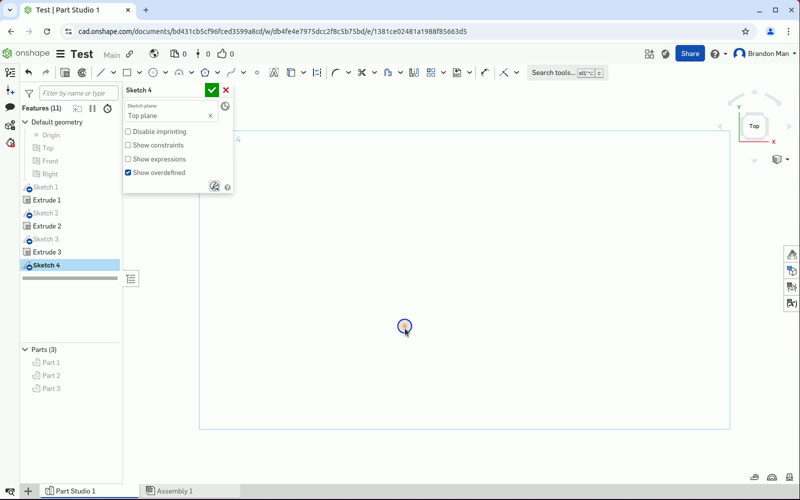
scroll(6)
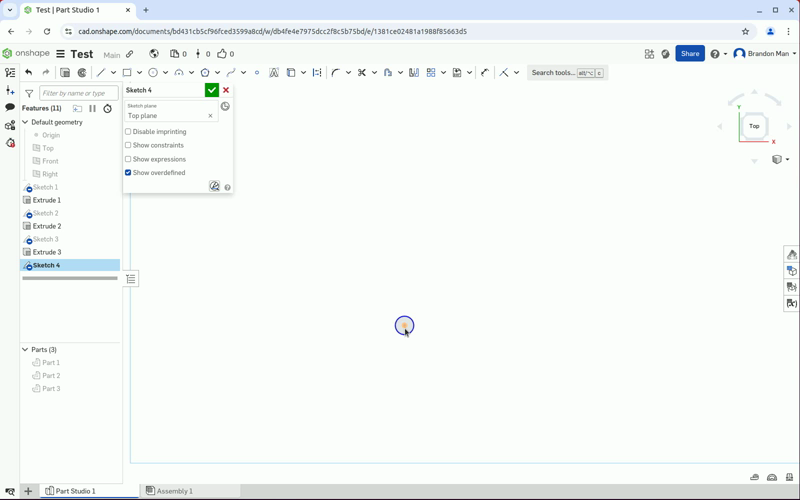
scroll(6)
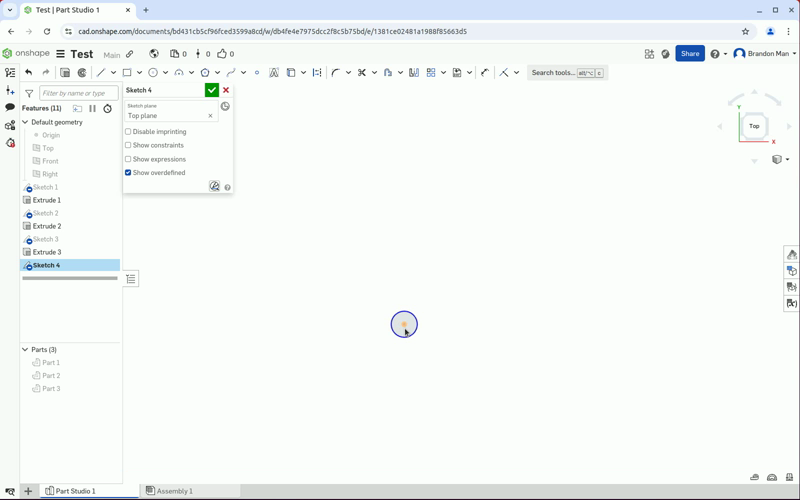
scroll(6)
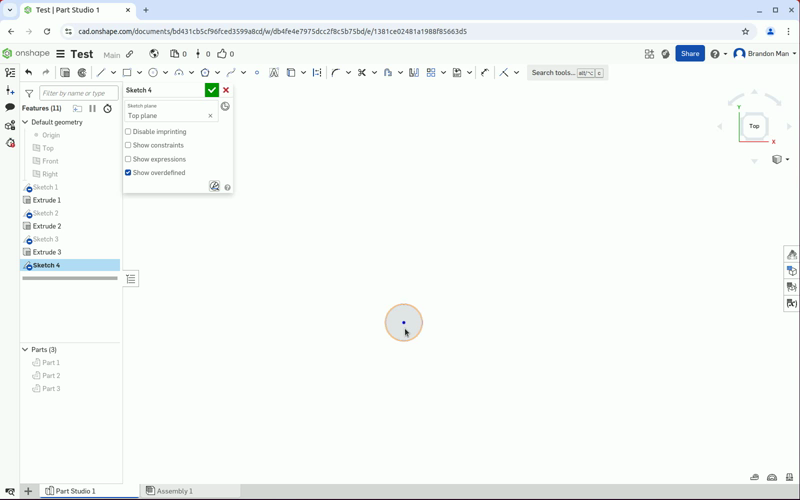
scroll(6)
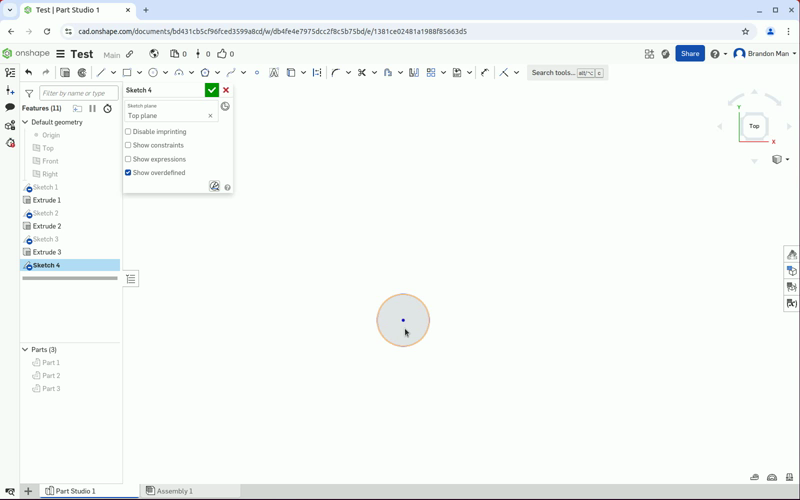
scroll(6)
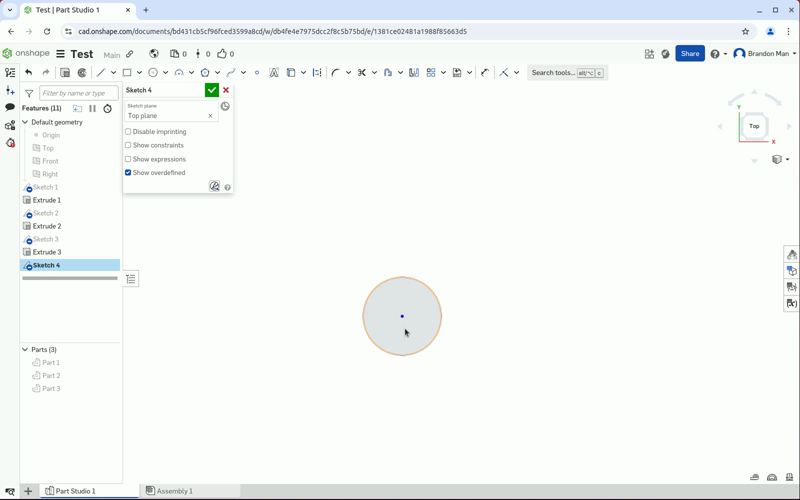
scroll(6)
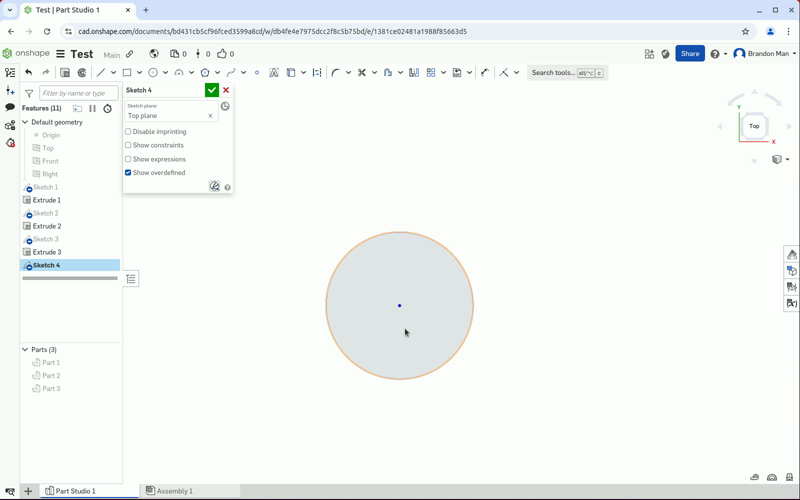
click(405, 328)
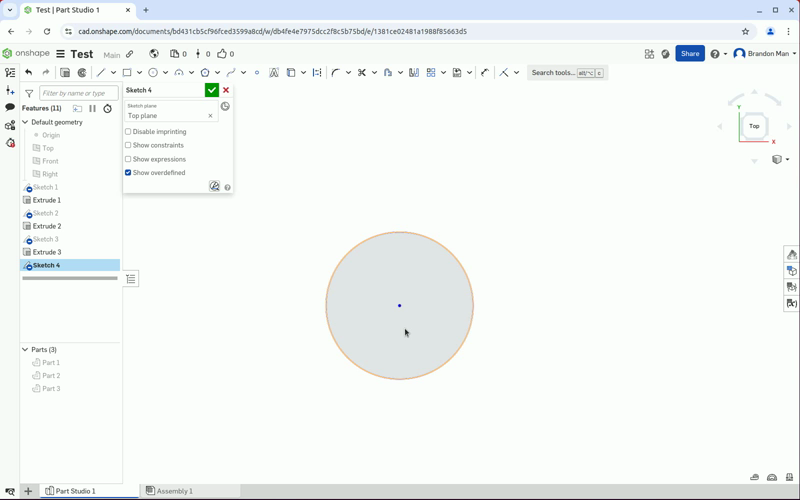
scroll(-6)
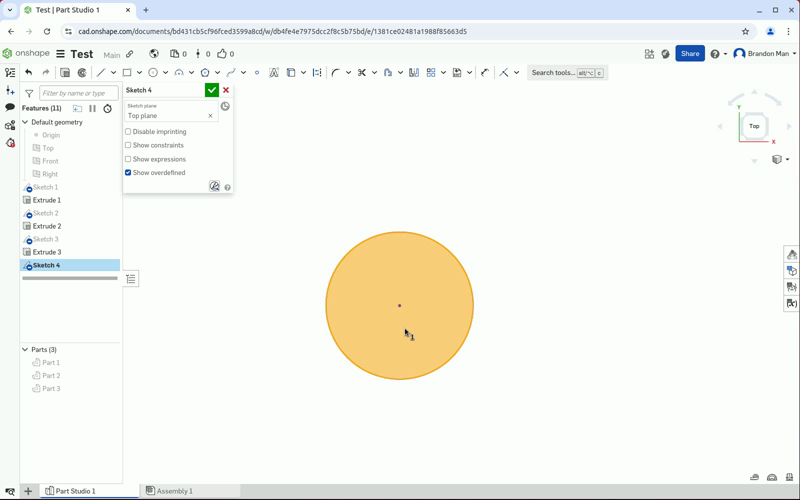
scroll(-6)
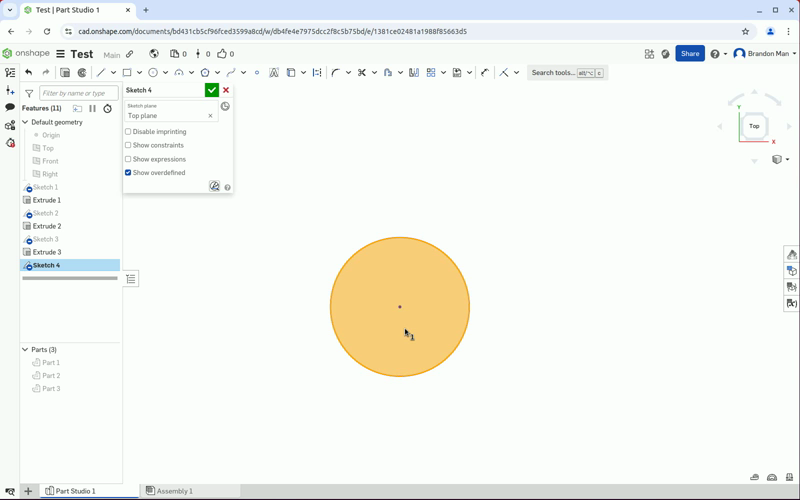
scroll(-6)
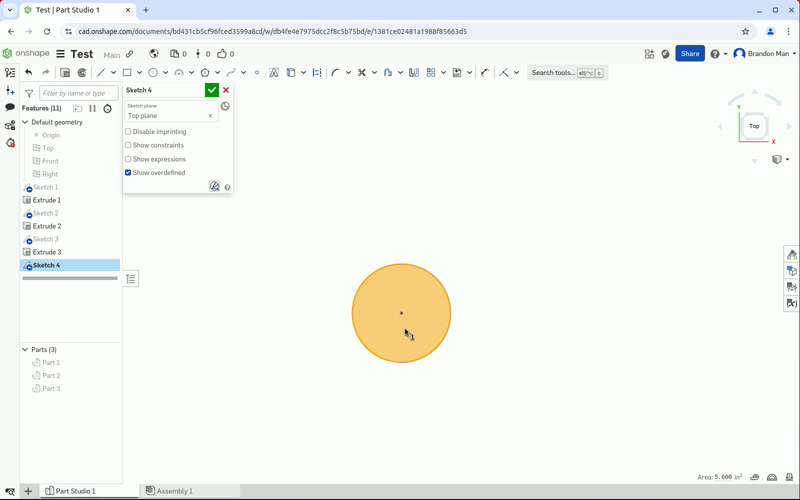
scroll(-6)
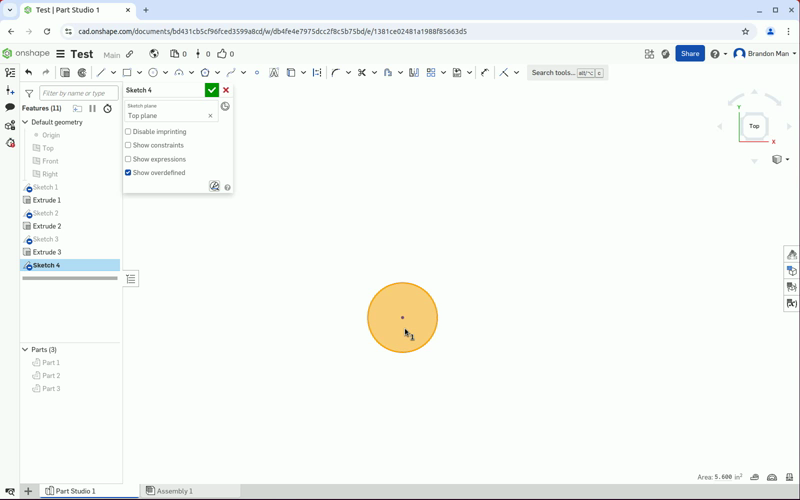
scroll(-6)
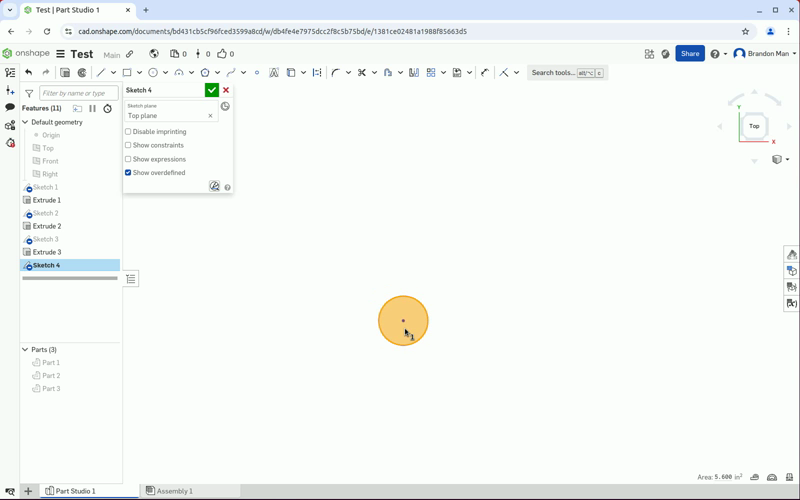
scroll(-6)
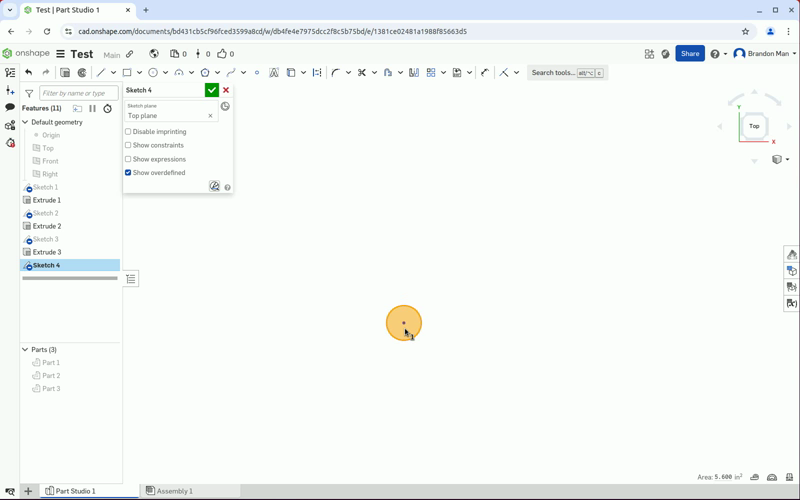
scroll(-6)
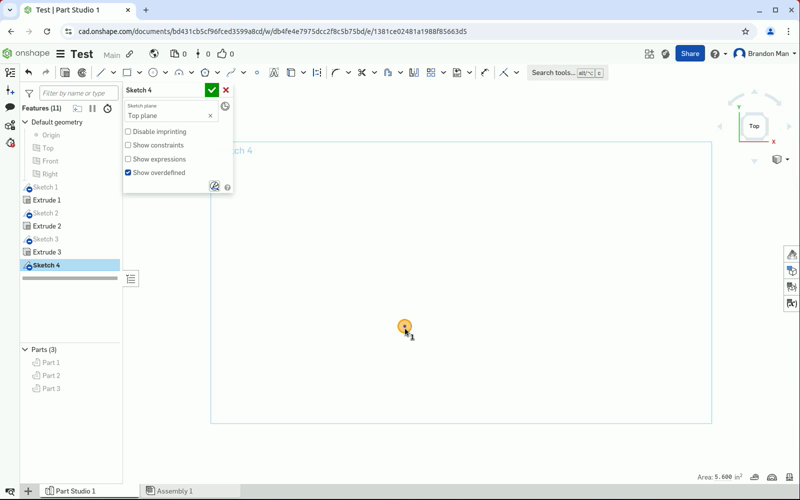
mouse_move(73, 352)
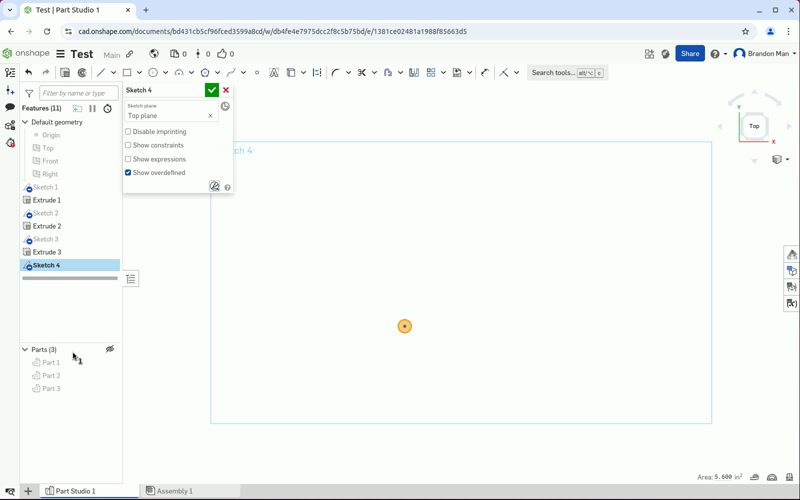
key(shift+y)
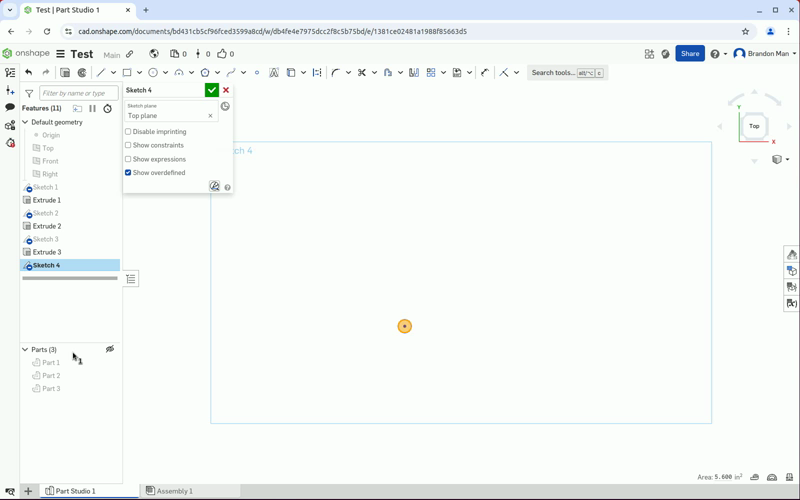
key(shift+e)
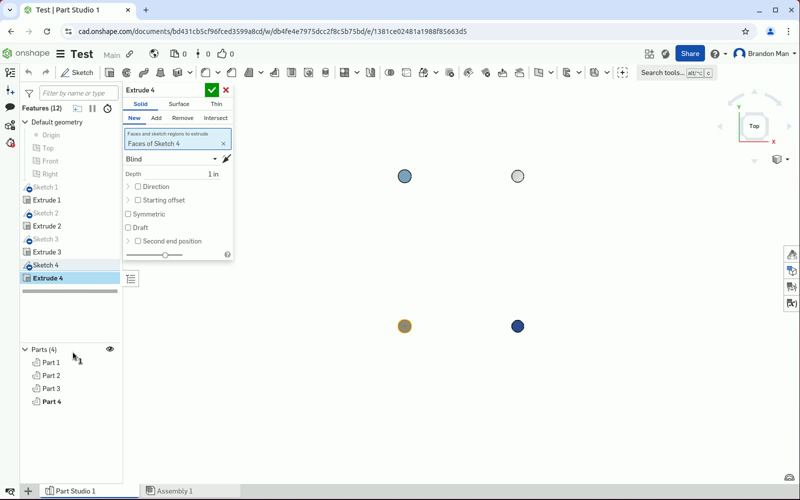
mouse_move(143, 106)
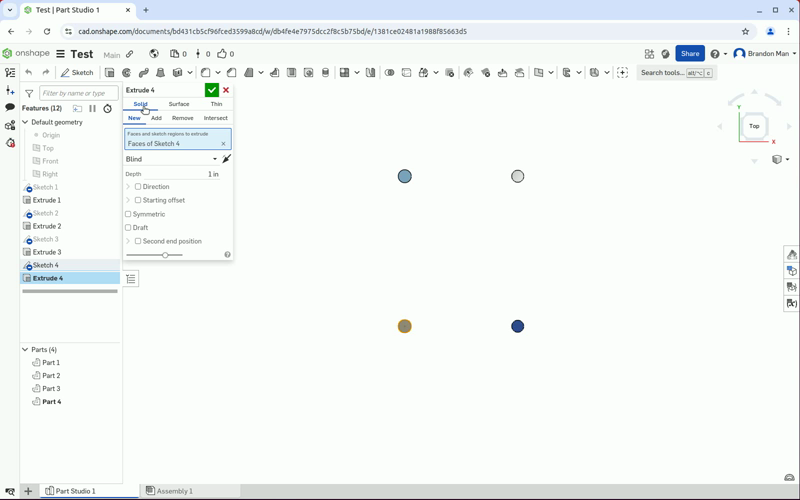
click(143, 106)
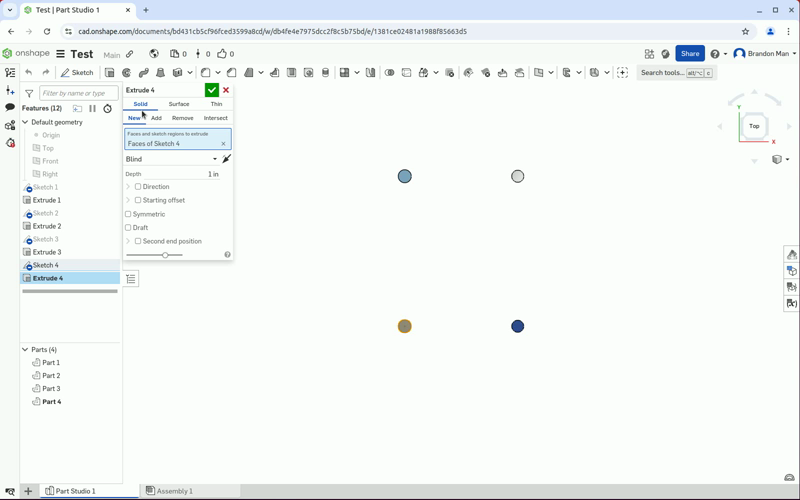
mouse_move(137, 120)
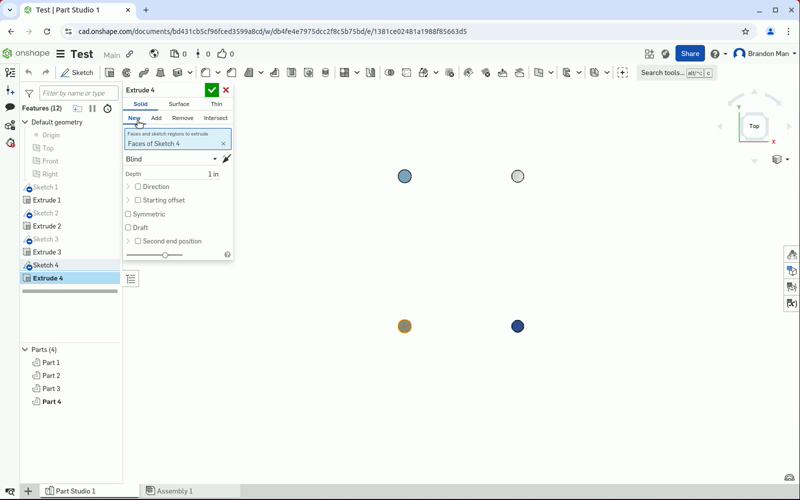
click(137, 120)
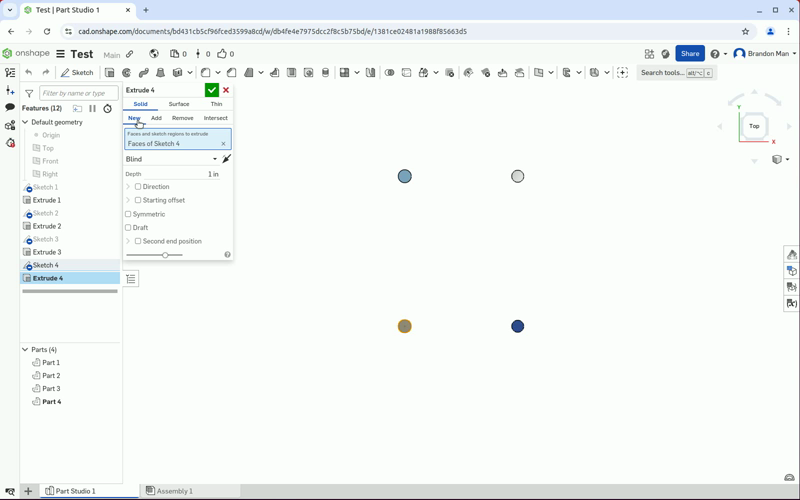
key(tab, 4)
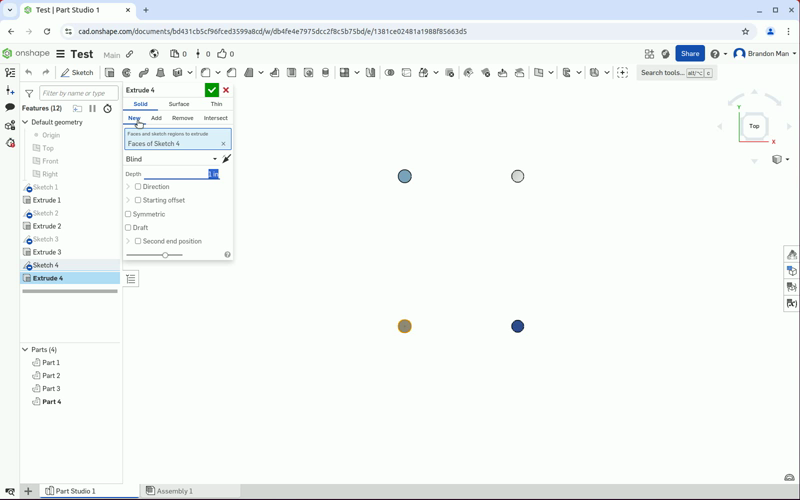
text(4.814)
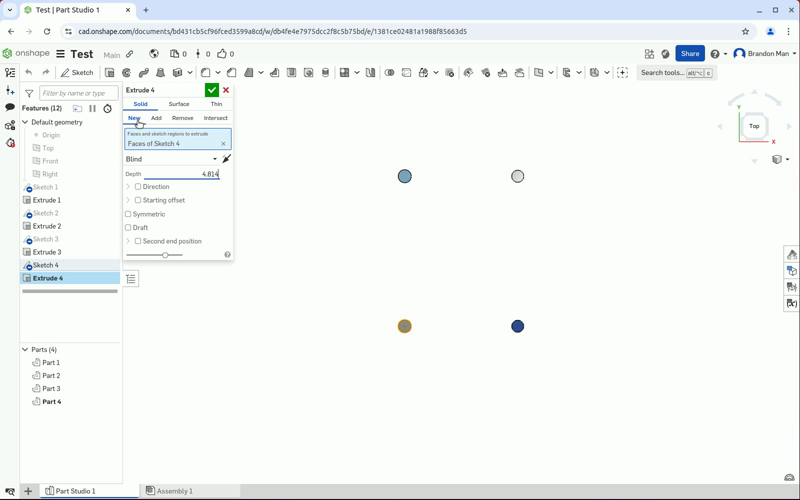
key(enter)
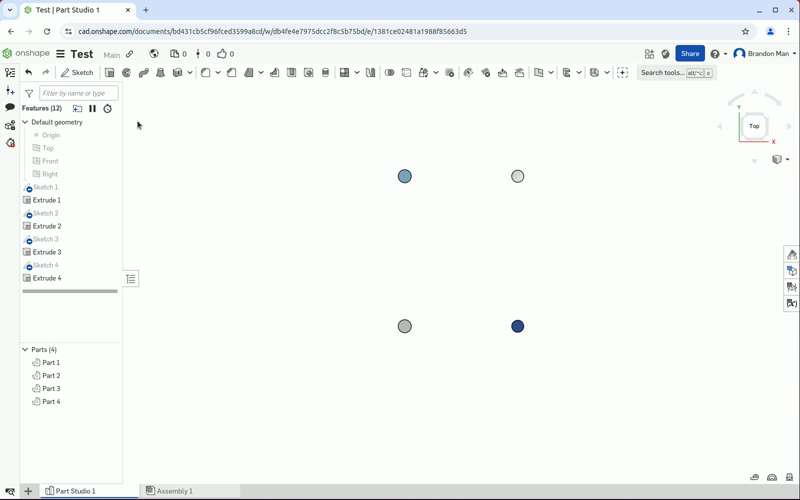
key(shift+h)
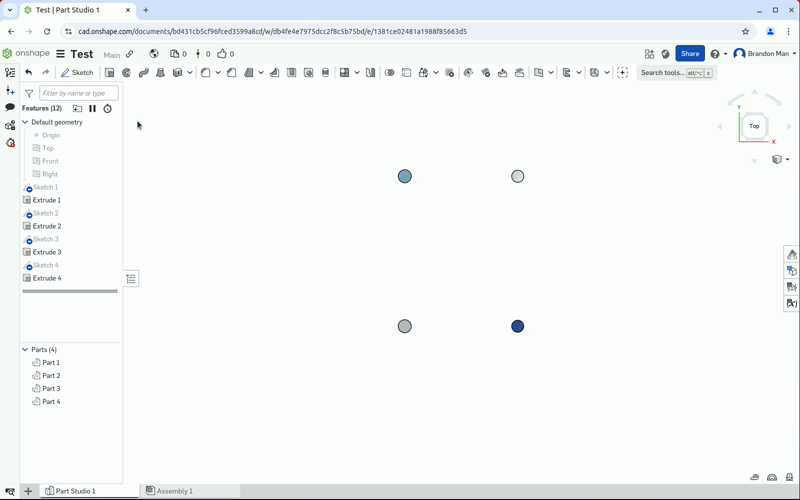
key(shift+h)
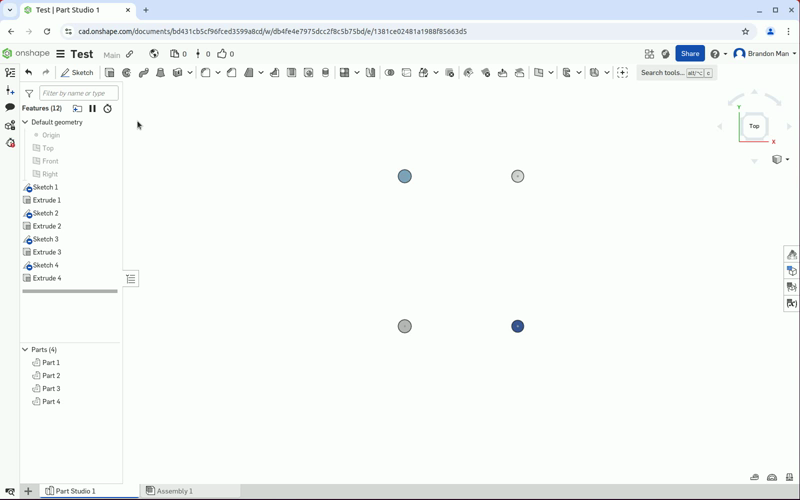
key(shift+7)
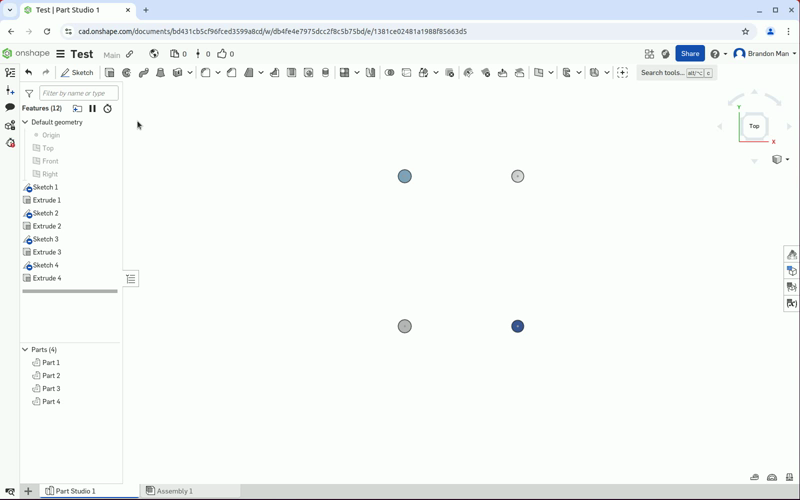
key(up, 3)
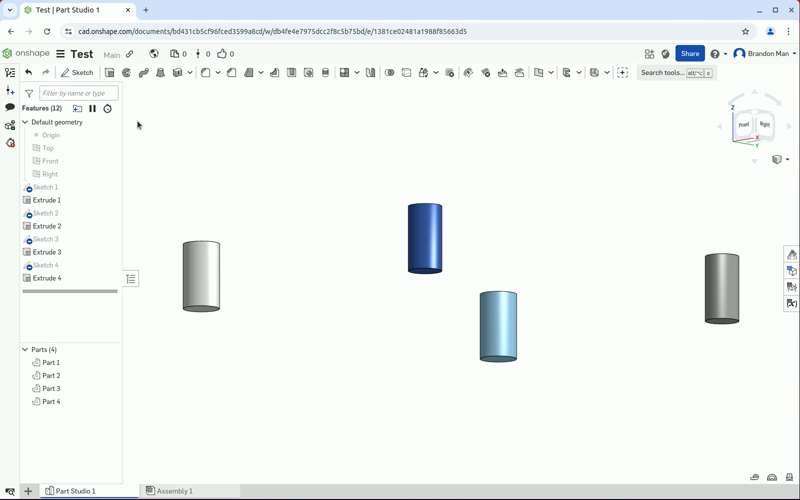
key(left, 3)
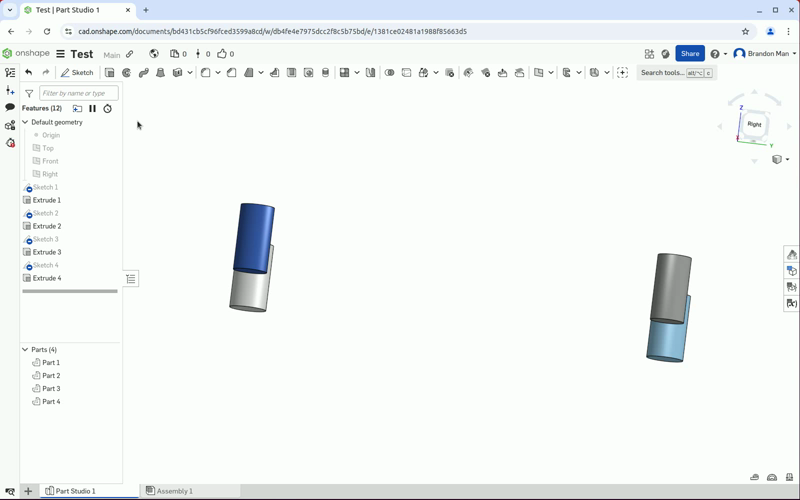
key(right, 3)
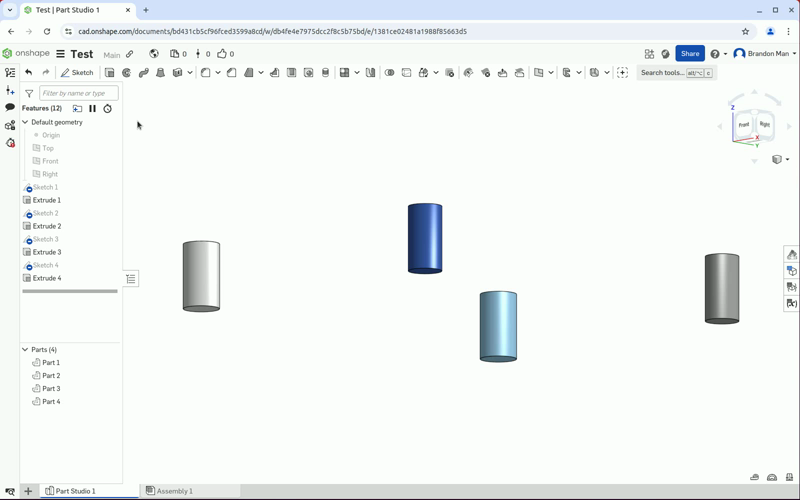
key(down, 3)
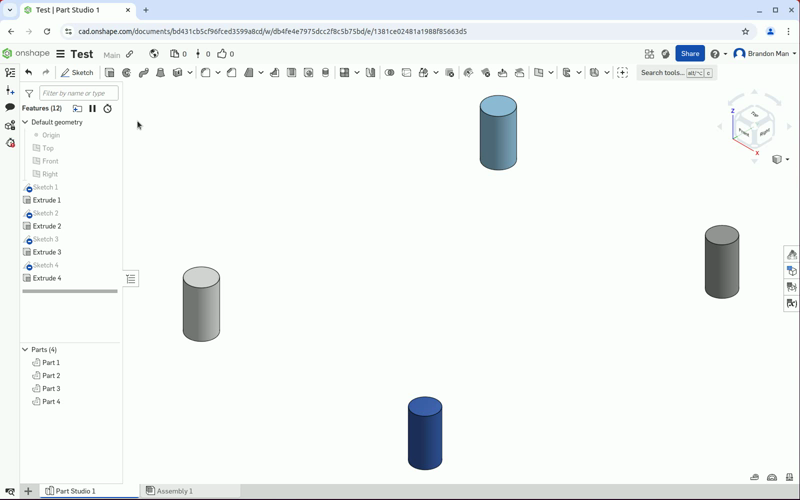
mouse_move(73, 189)
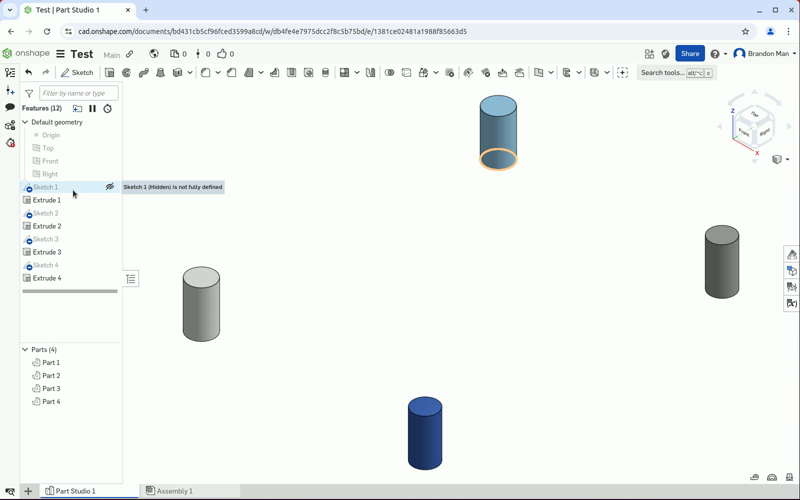
click(73, 189)